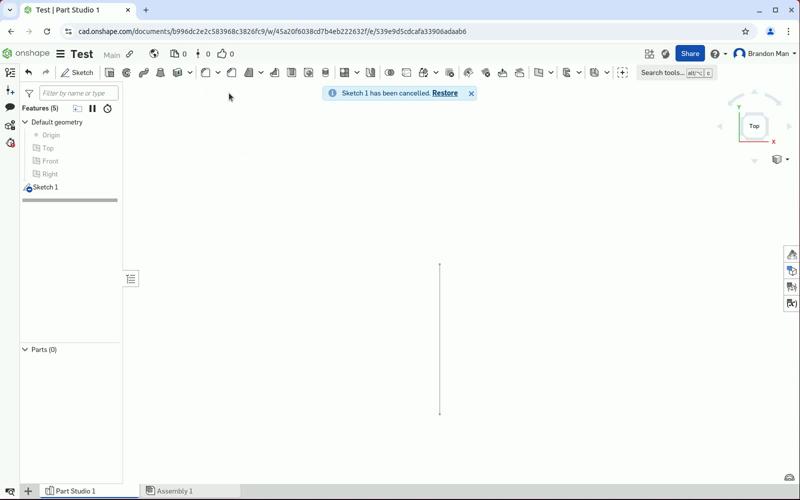
key(shift+h)
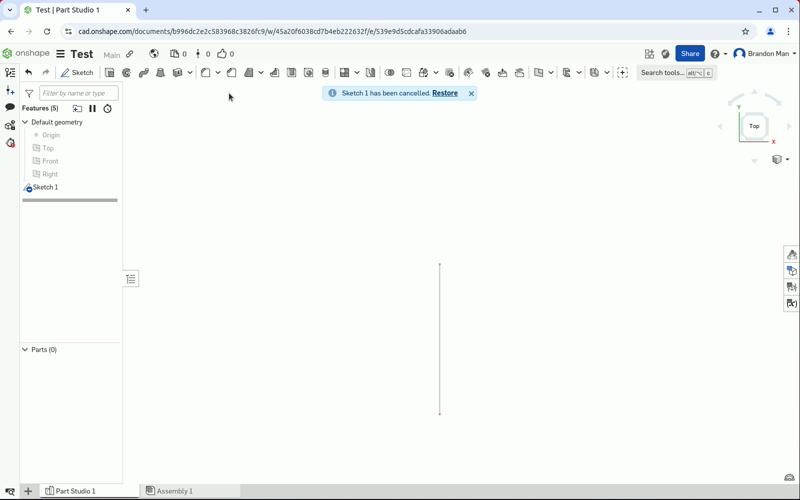
key(shift+s)
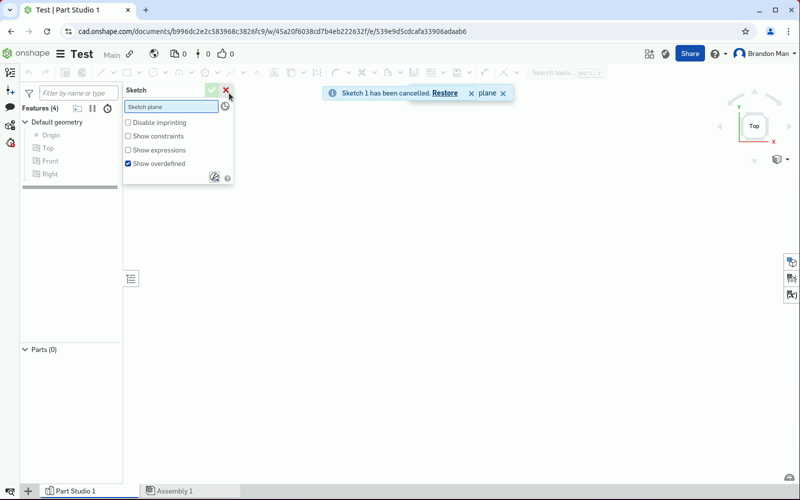
mouse_move(73, 150)
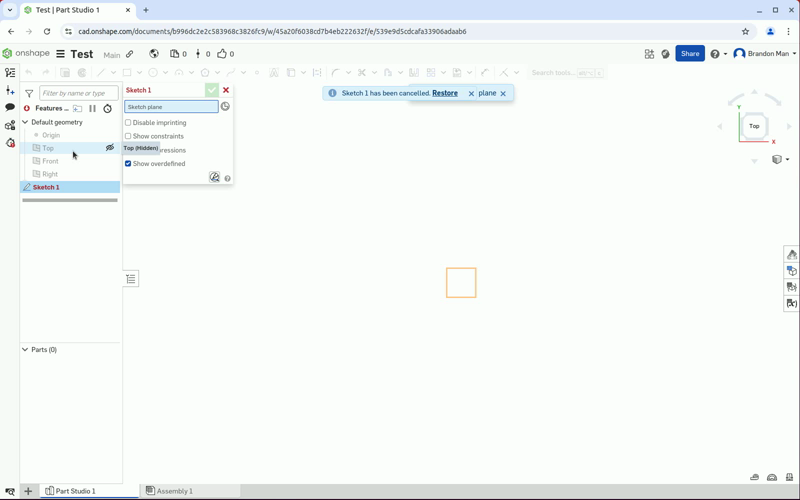
click(73, 150)
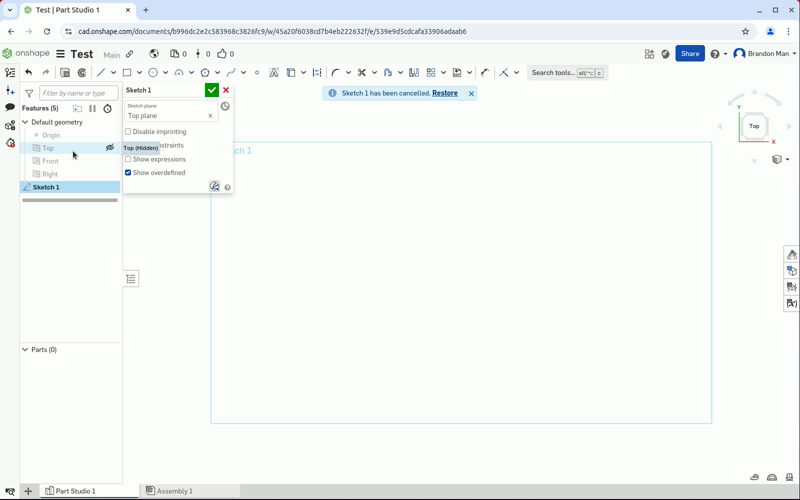
mouse_move(73, 352)
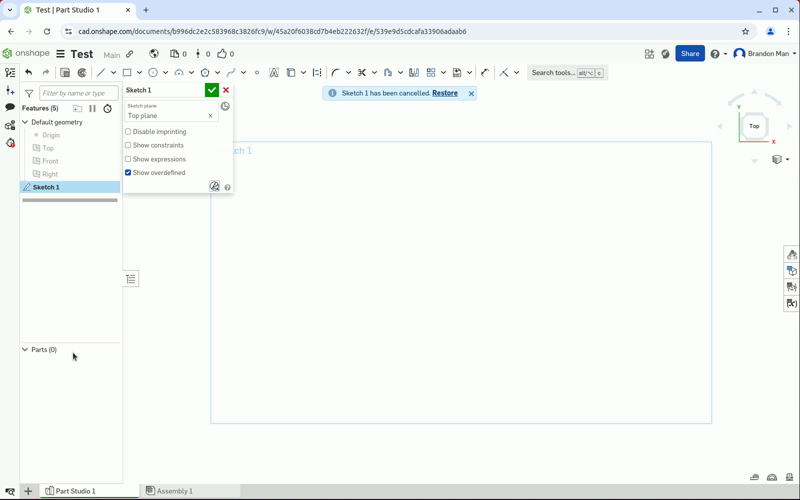
key(y)
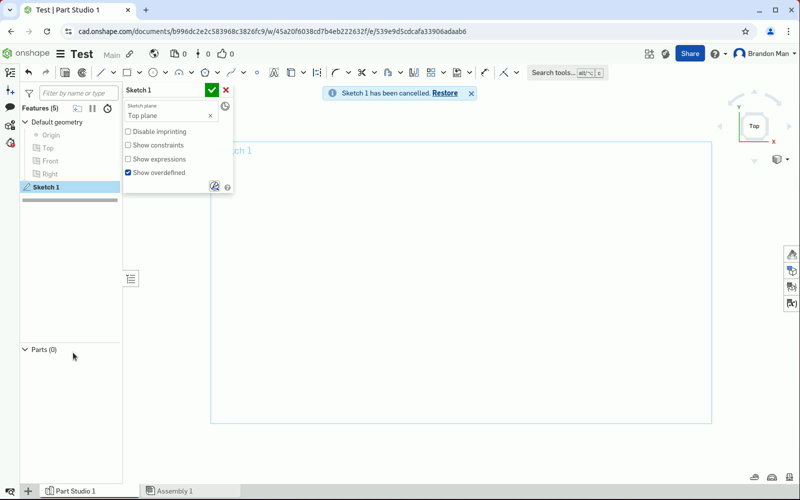
key(c)
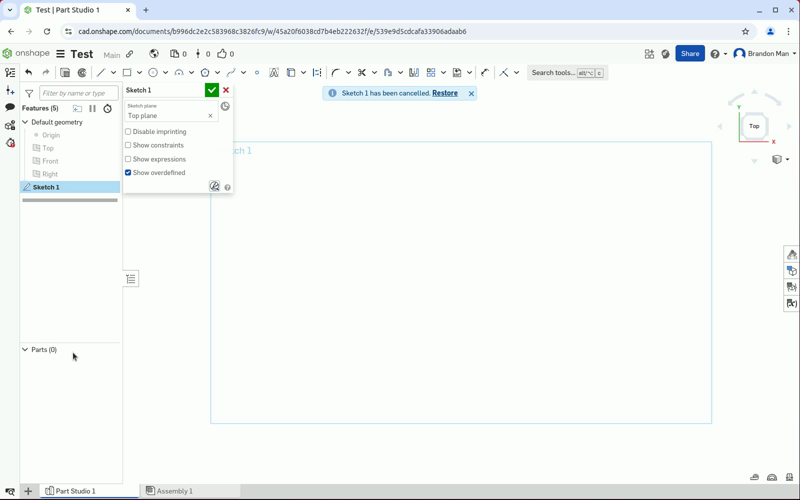
key_down(shift)
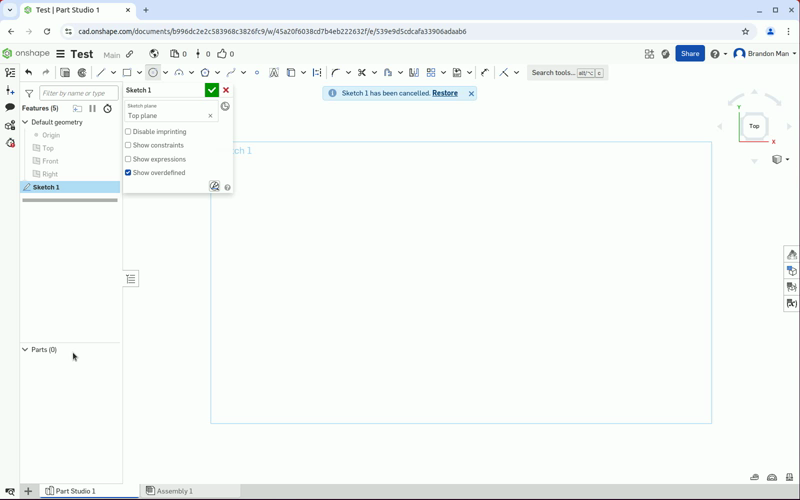
mouse_move(461, 282)
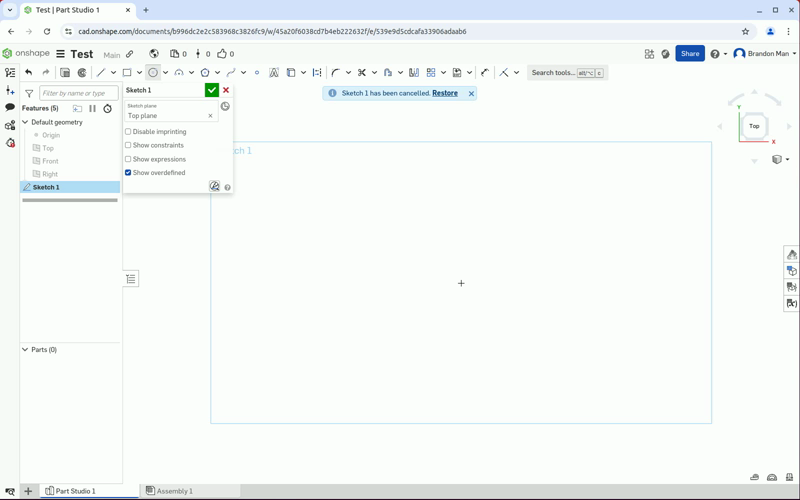
click(461, 282)
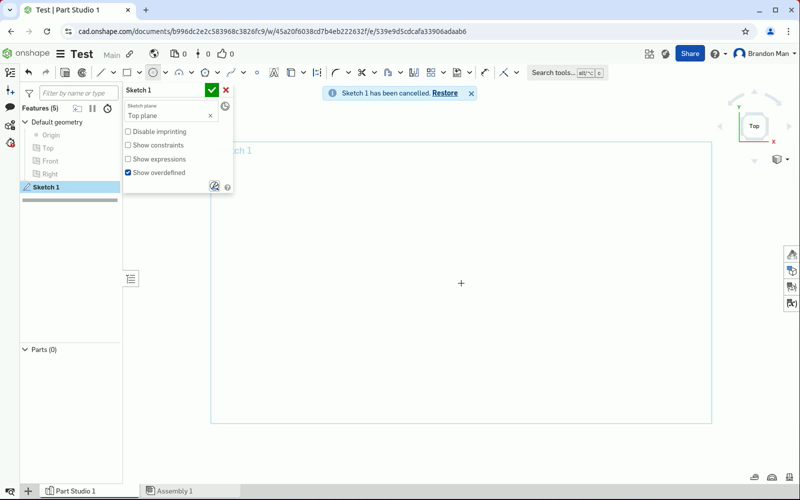
key_up(shift)
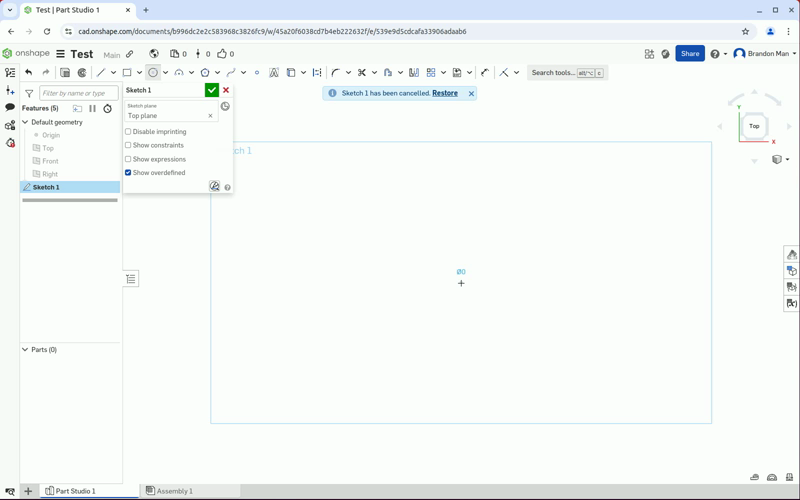
mouse_move(520, 282)
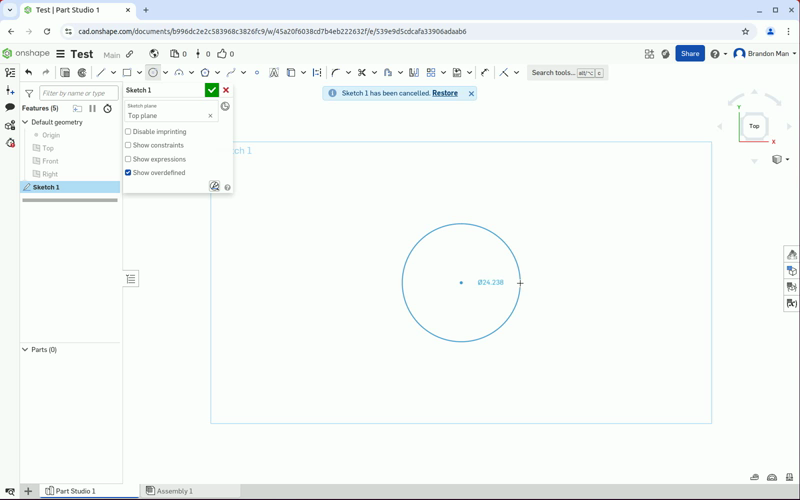
click(520, 282)
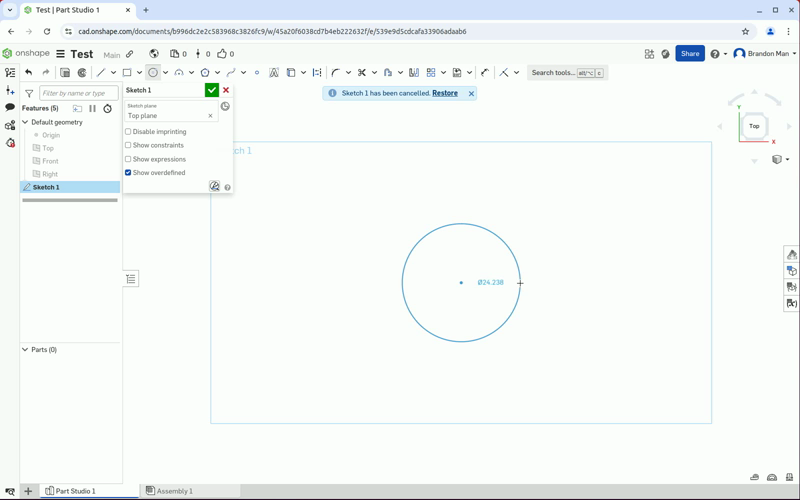
key(esc)
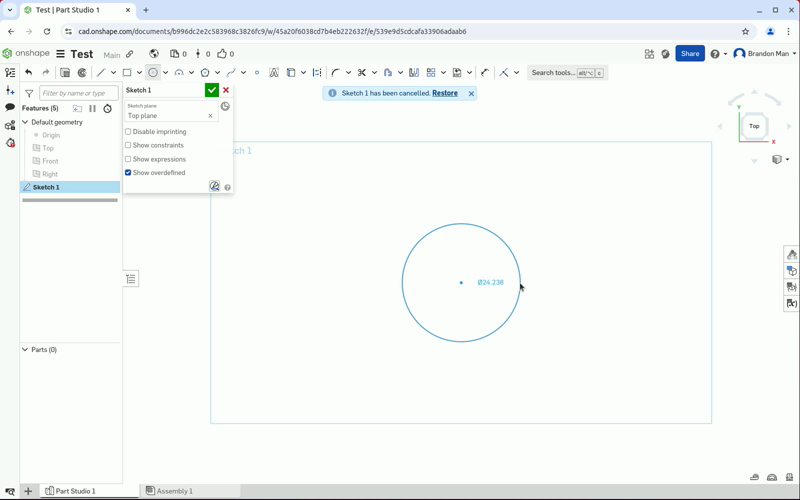
key(c)
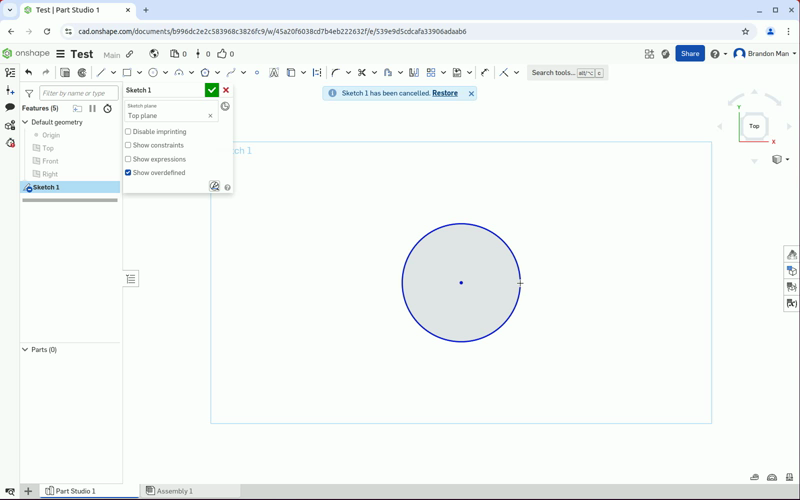
key_down(shift)
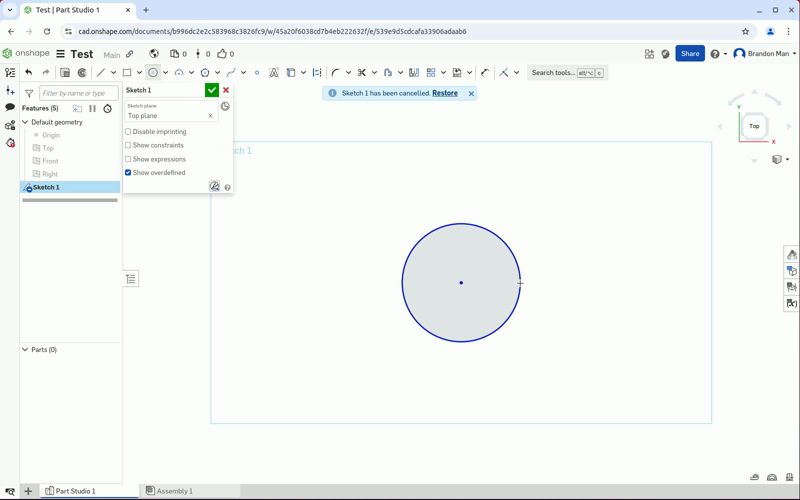
mouse_move(461, 282)
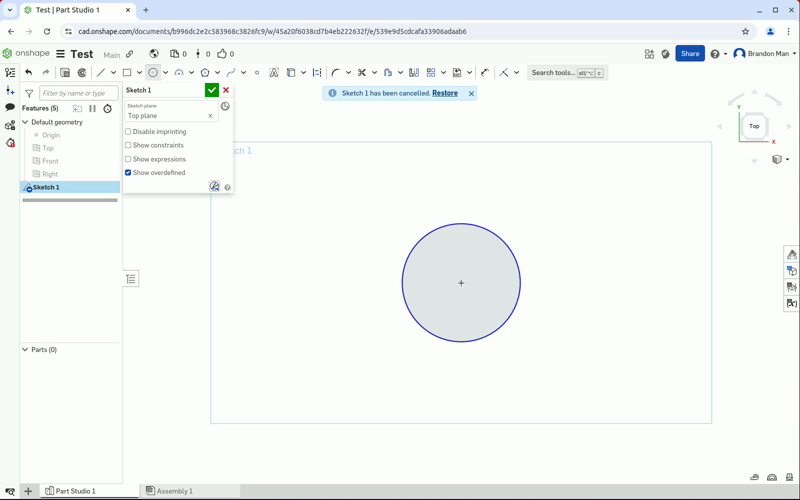
click(461, 282)
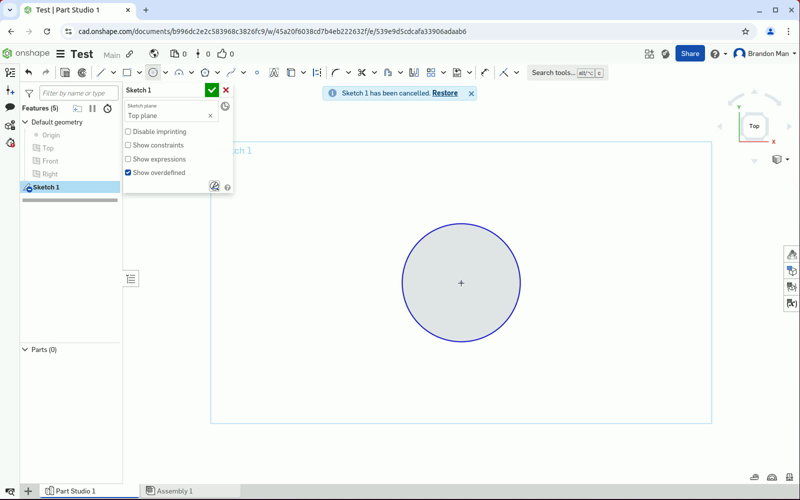
key_up(shift)
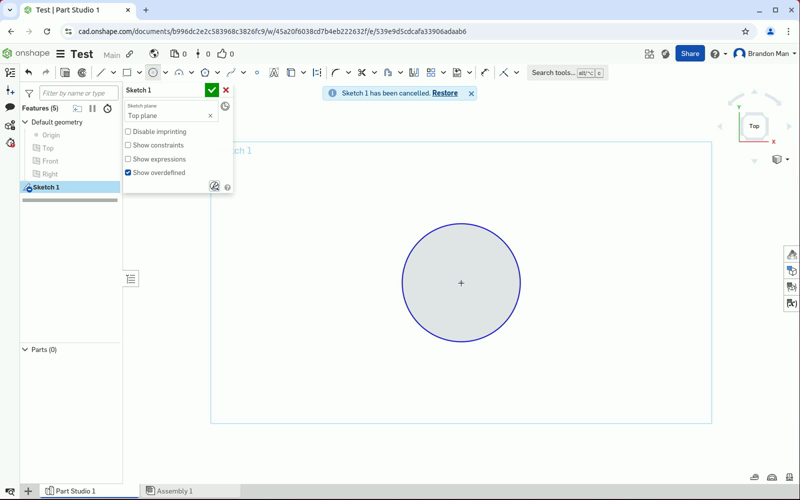
mouse_move(502, 282)
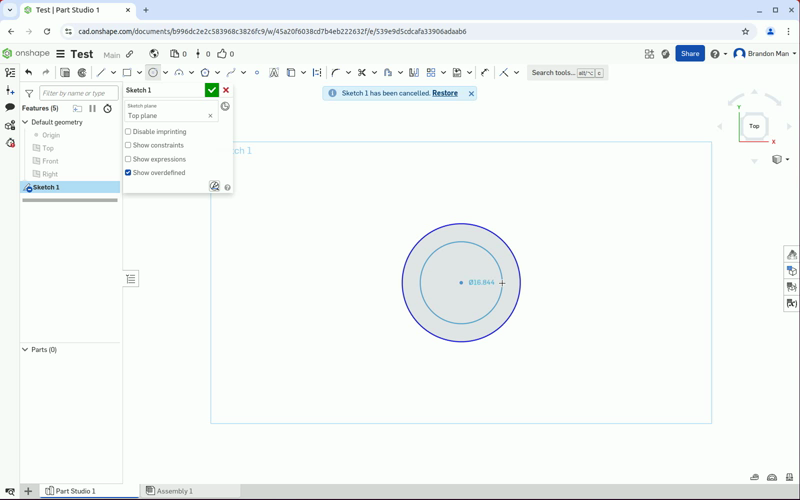
click(502, 282)
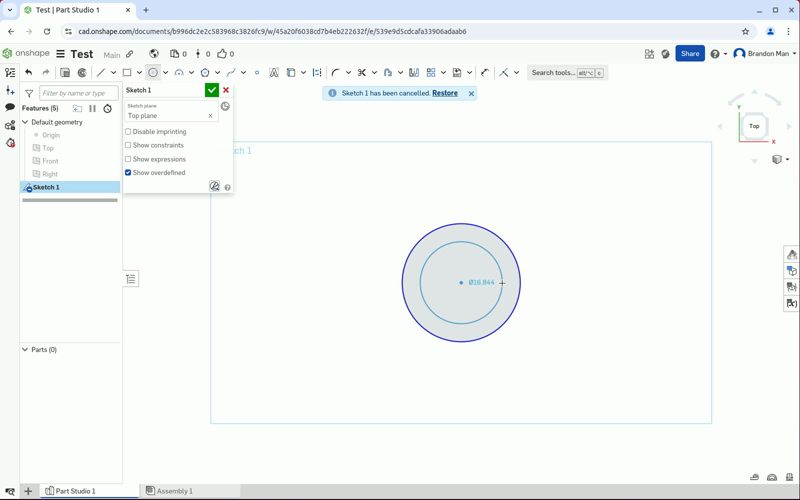
key(esc)
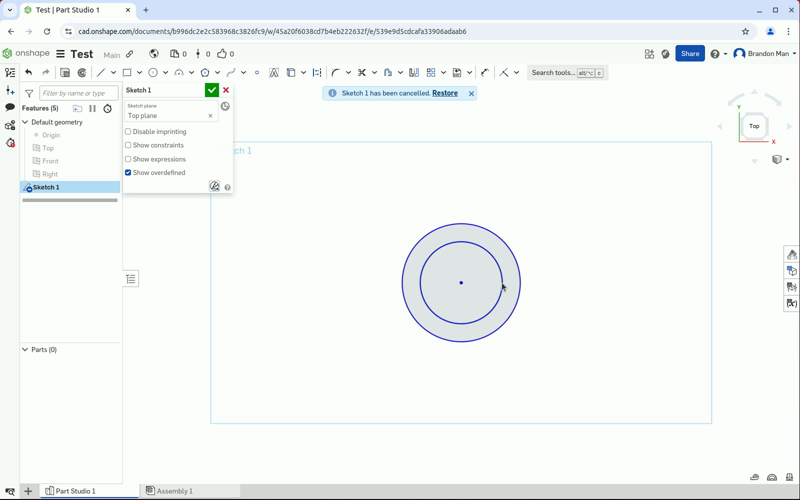
mouse_move(409, 291)
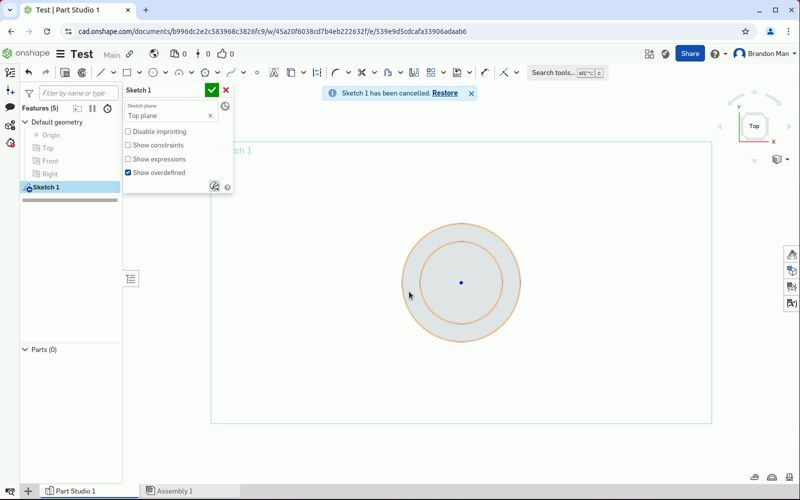
click(409, 291)
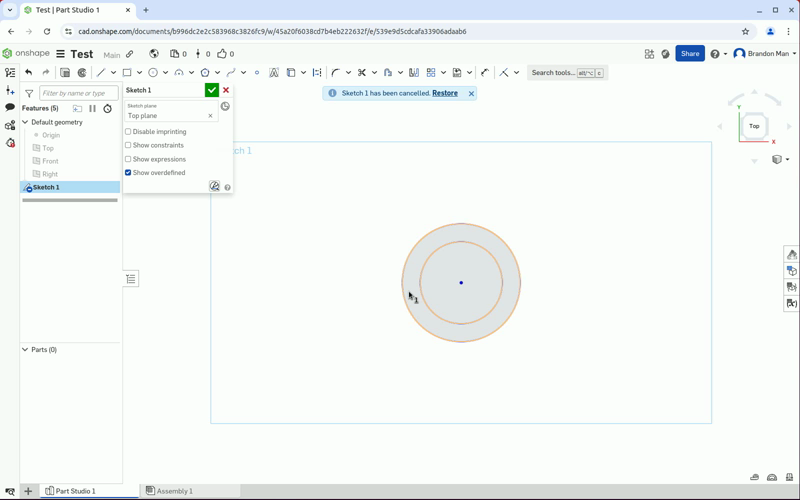
mouse_move(73, 352)
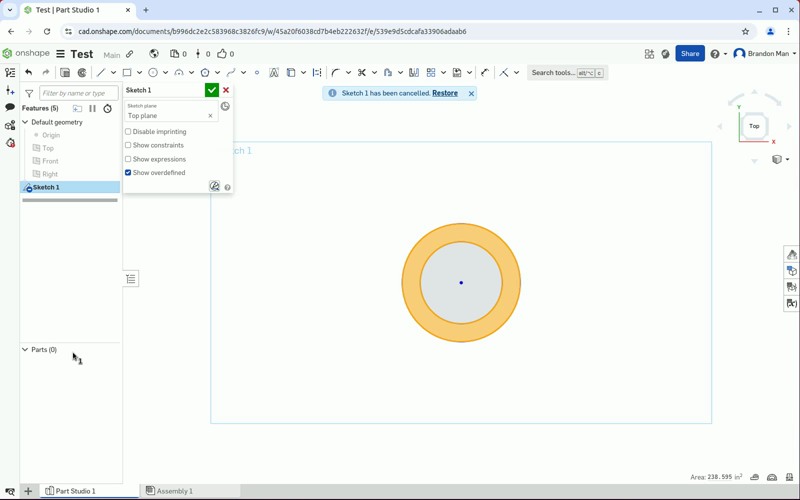
key(shift+y)
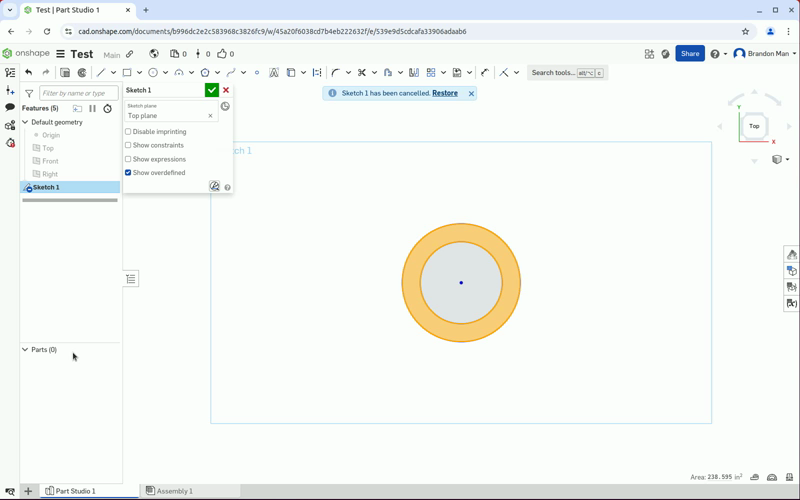
key(shift+e)
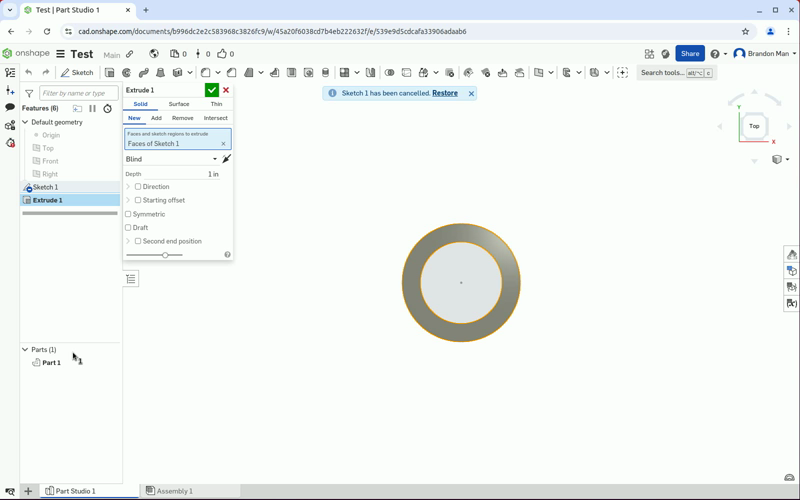
mouse_move(143, 106)
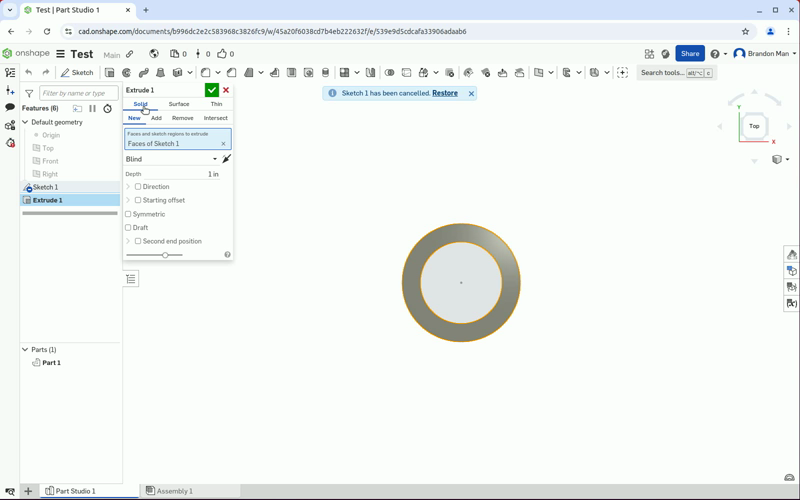
click(143, 106)
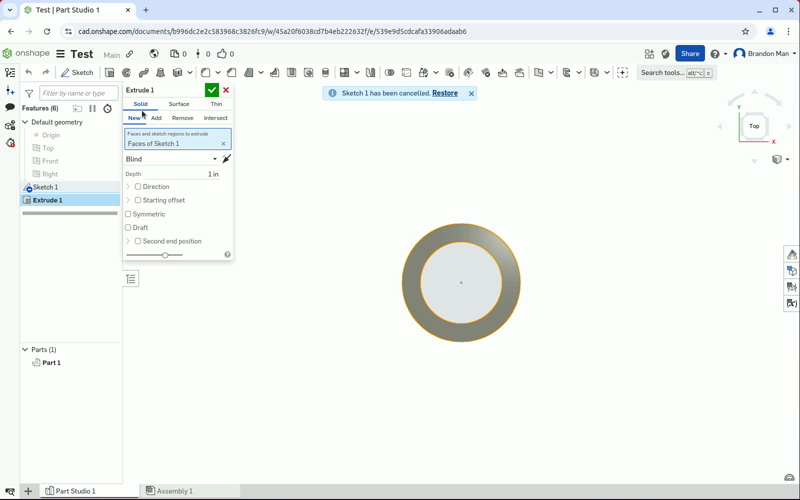
mouse_move(137, 120)
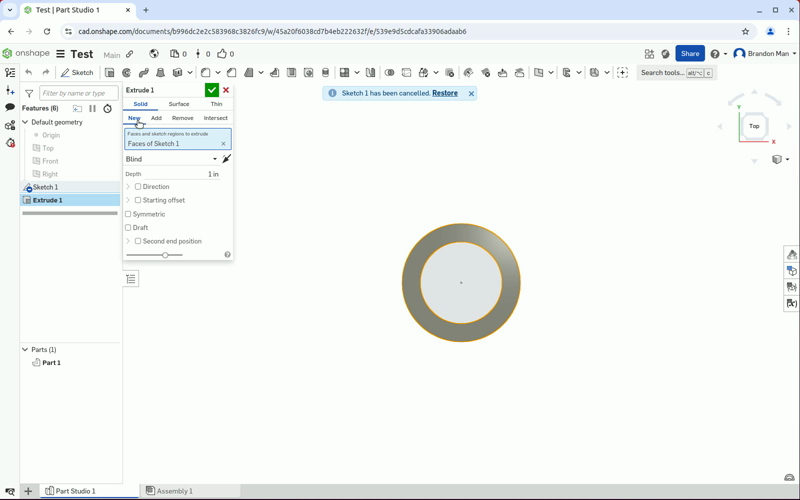
click(137, 120)
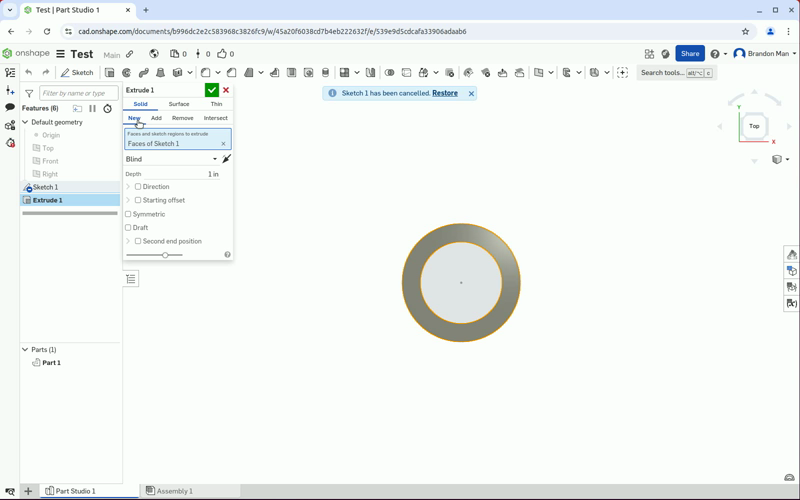
key(tab, 4)
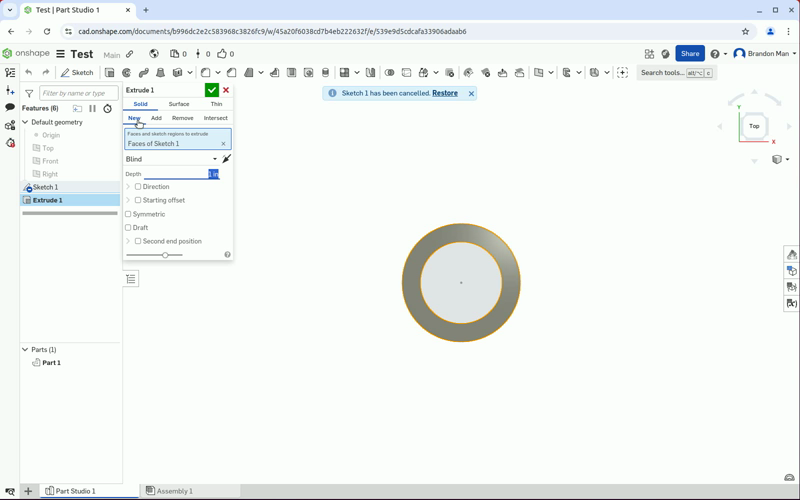
text(-4.092)
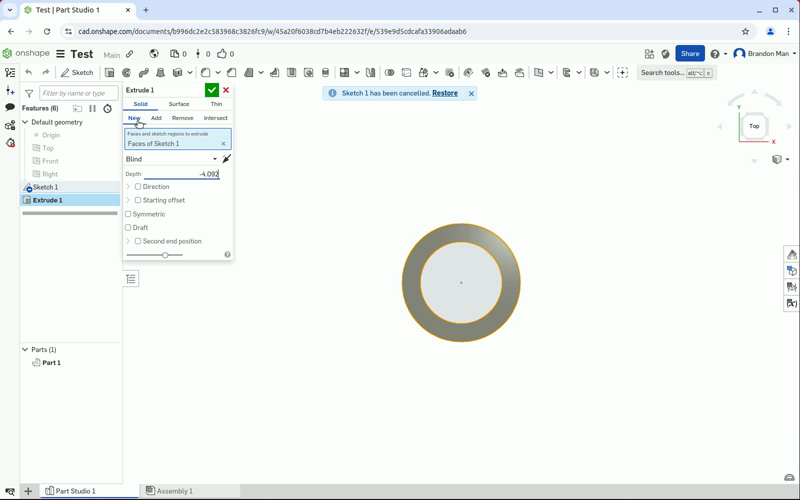
key(enter)
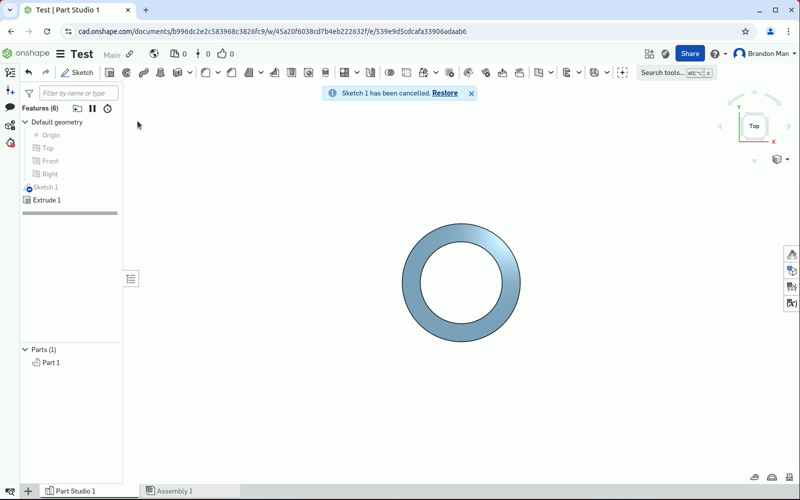
key(shift+h)
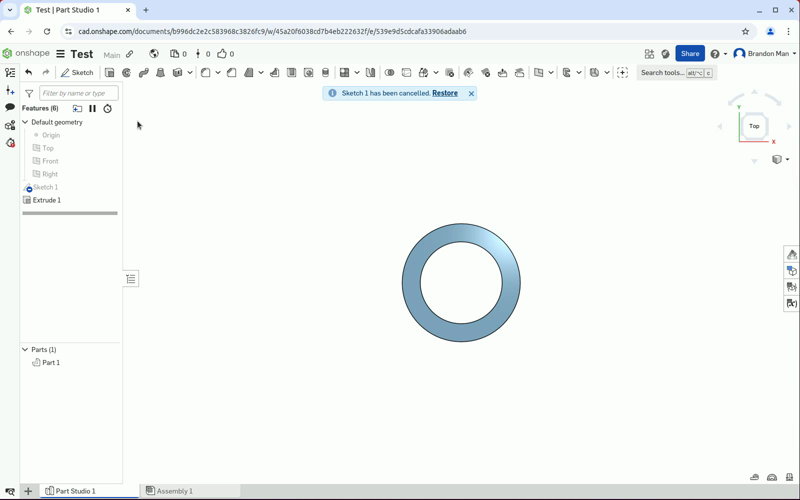
key(shift+h)
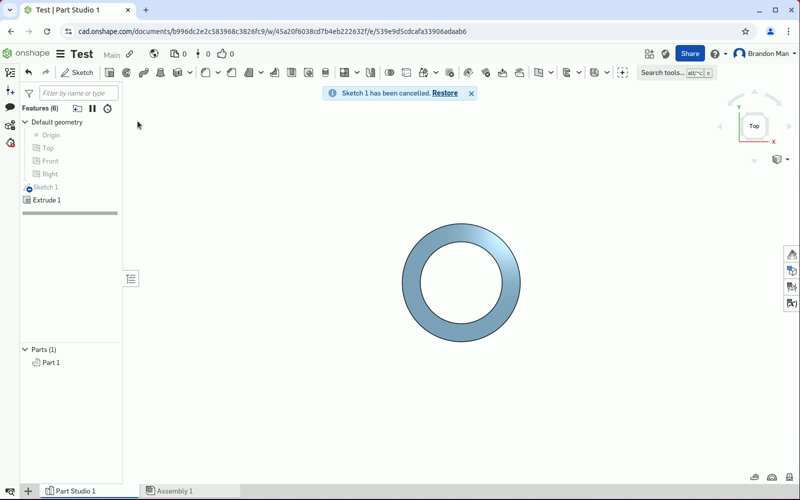
mouse_move(73, 189)
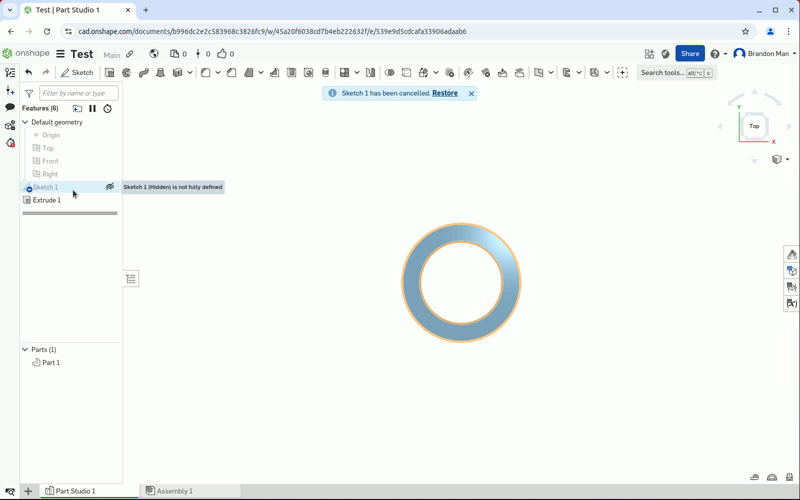
click(73, 189)
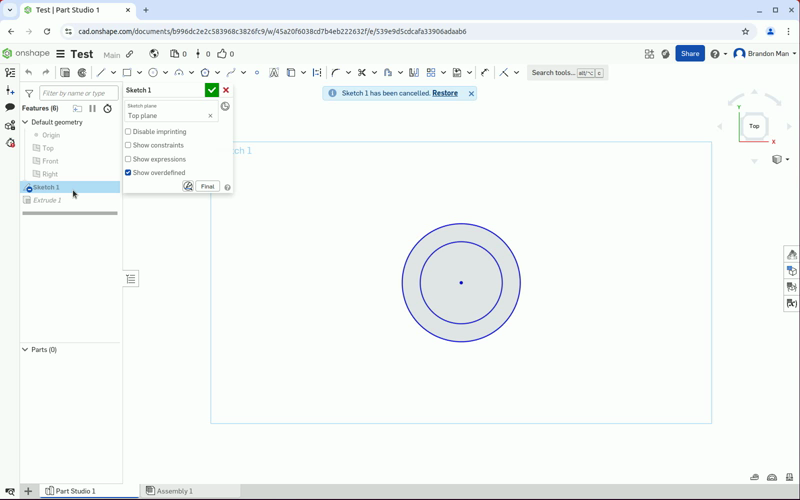
mouse_move(229, 92)
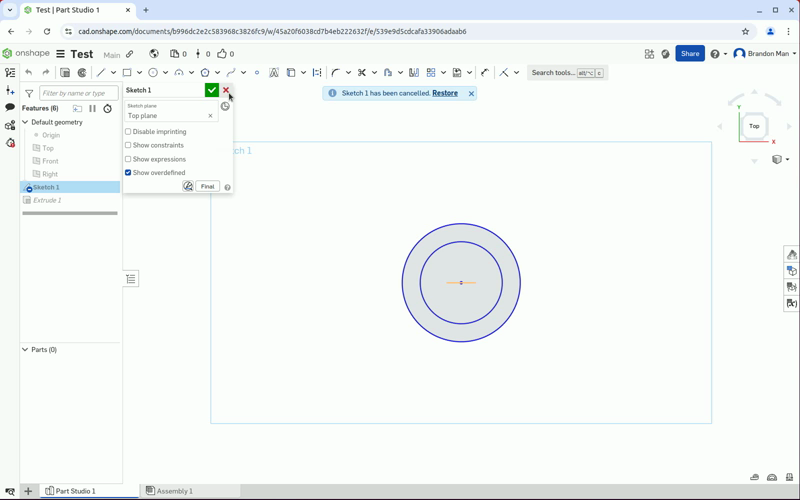
click(229, 92)
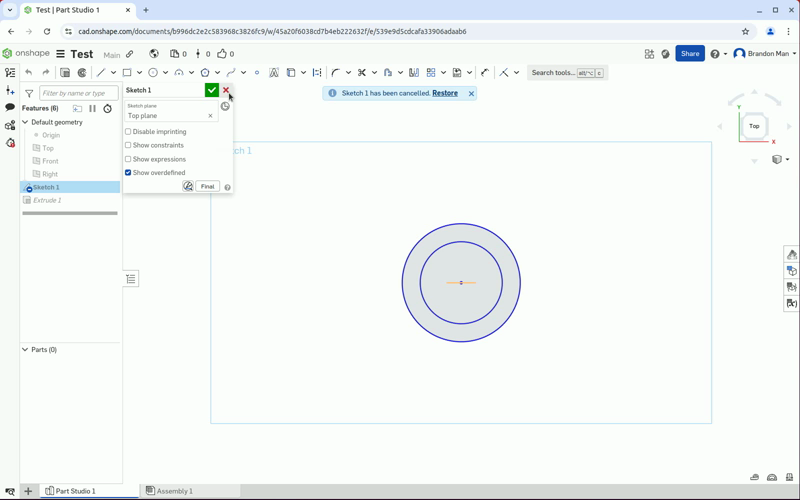
key(shift+s)
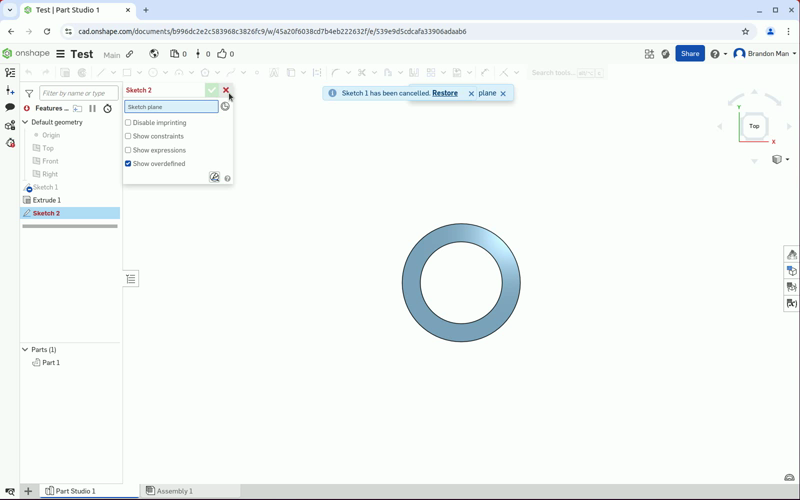
mouse_move(73, 150)
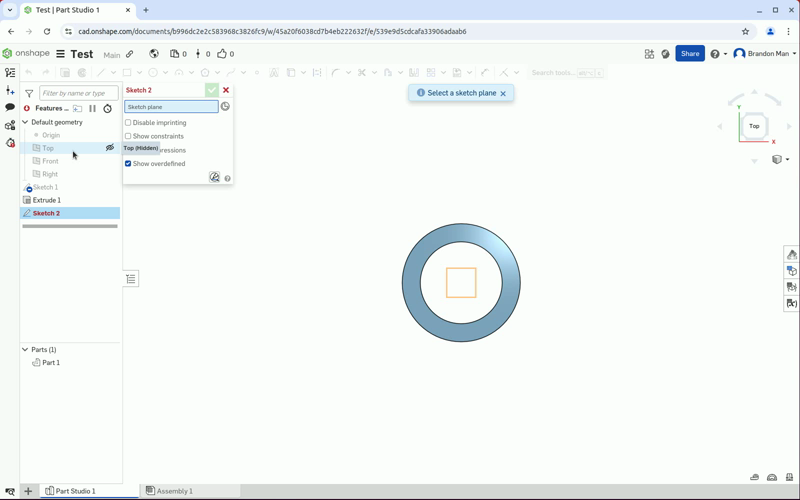
click(73, 150)
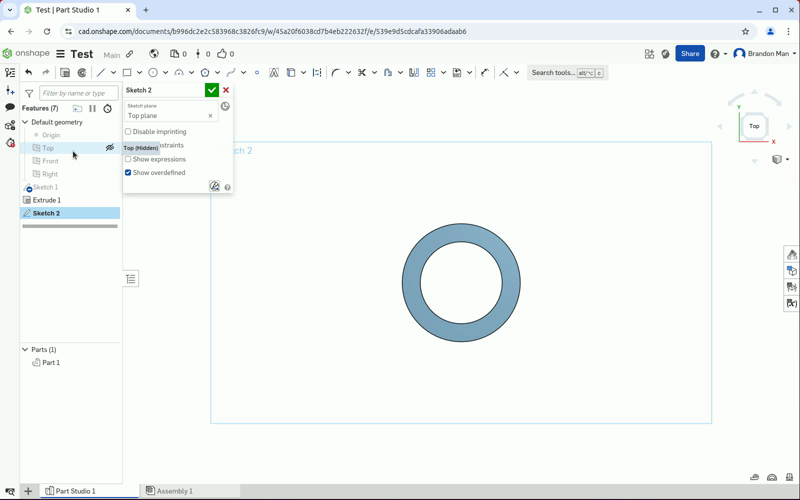
mouse_move(73, 352)
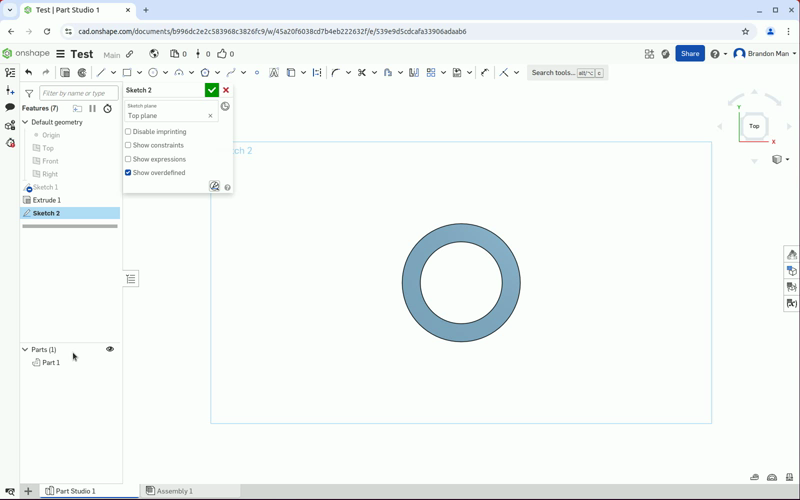
key(y)
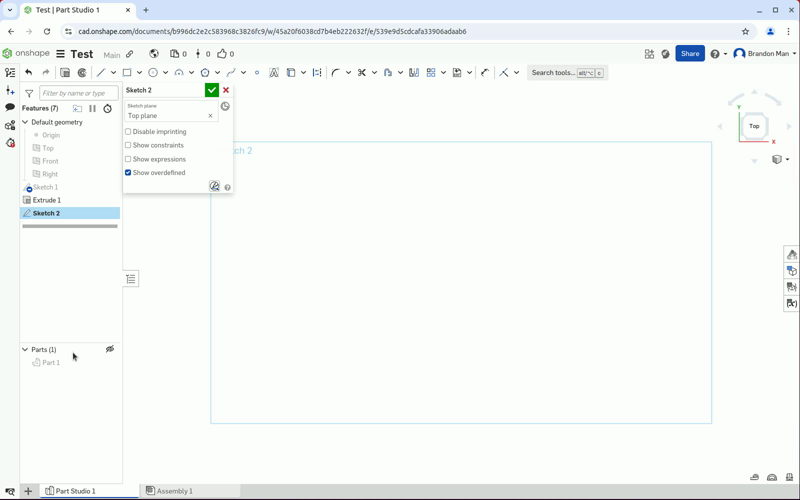
key(c)
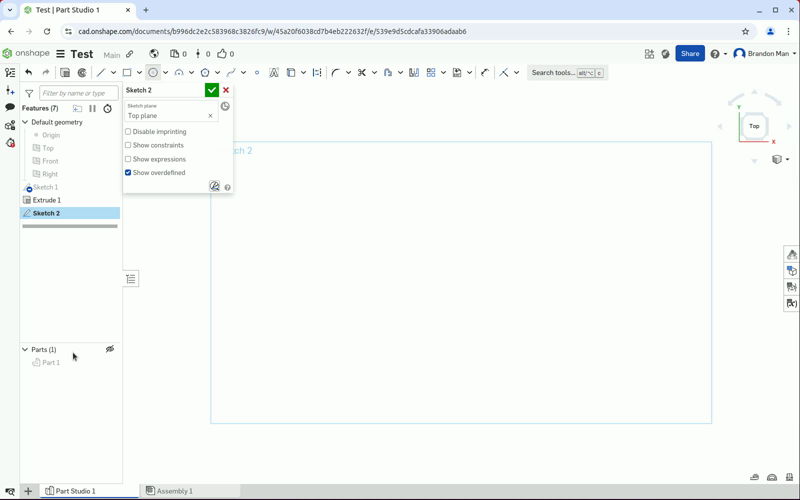
key_down(shift)
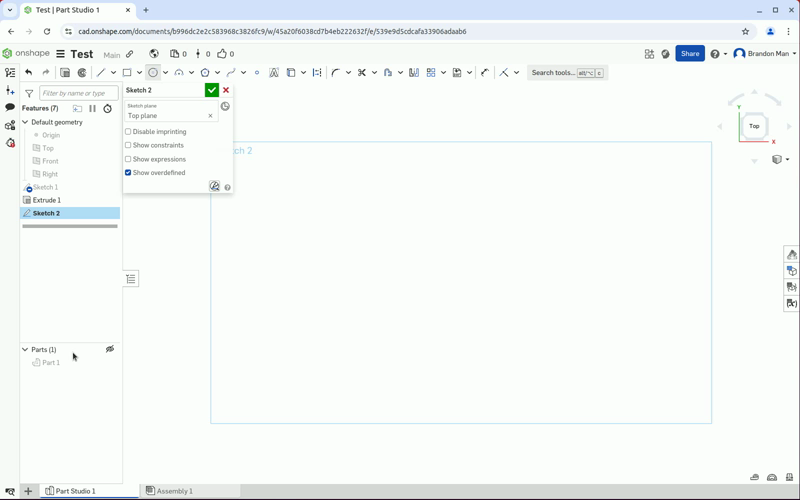
mouse_move(461, 282)
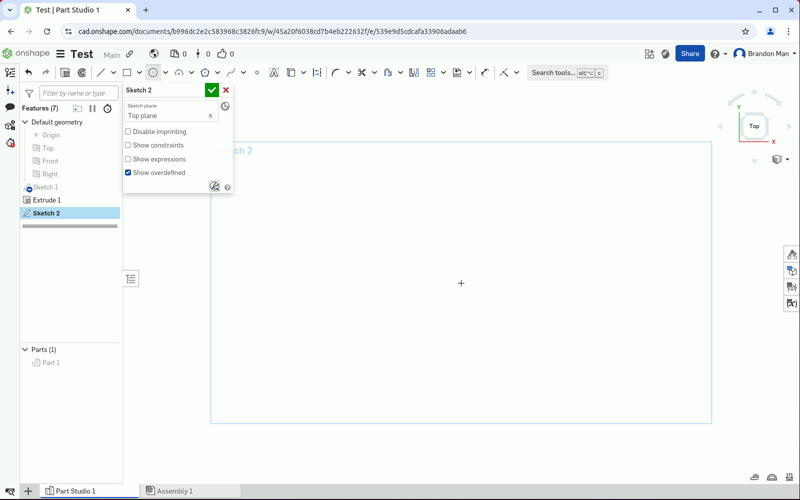
click(461, 282)
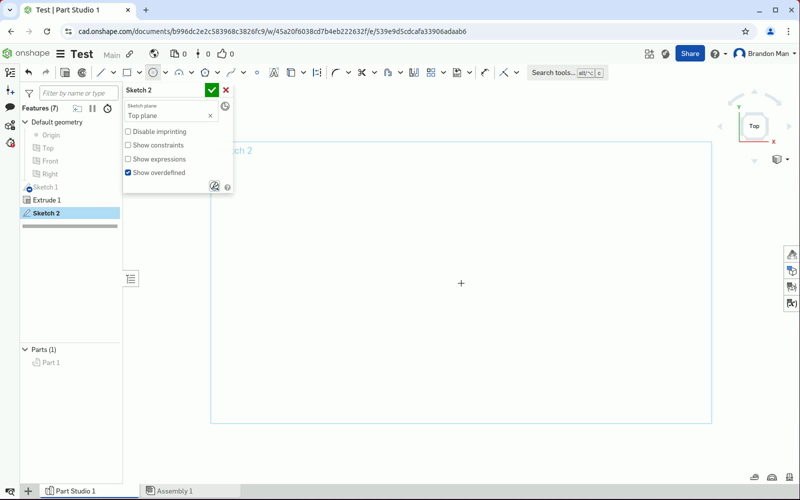
key_up(shift)
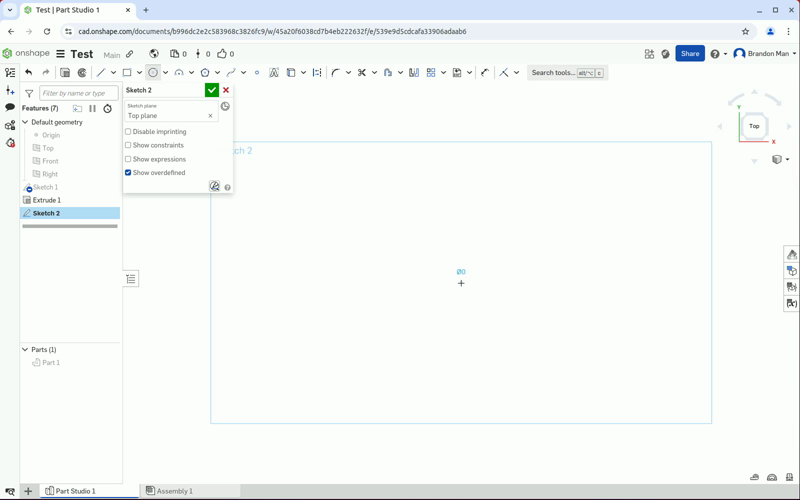
mouse_move(572, 282)
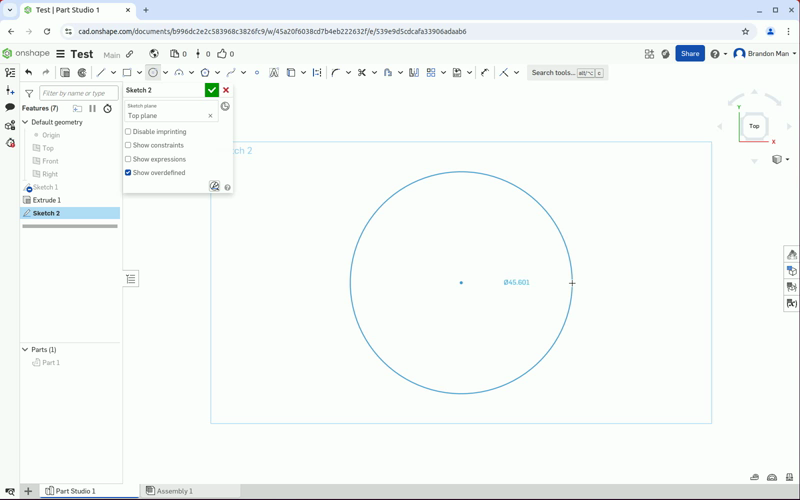
click(572, 282)
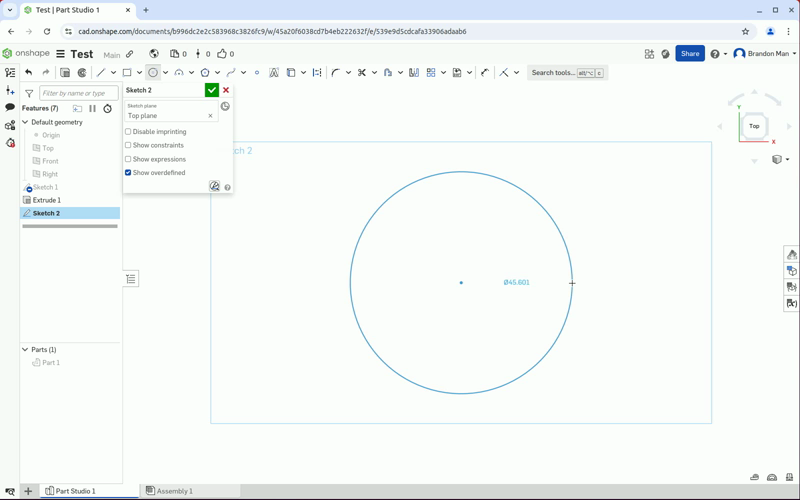
key(esc)
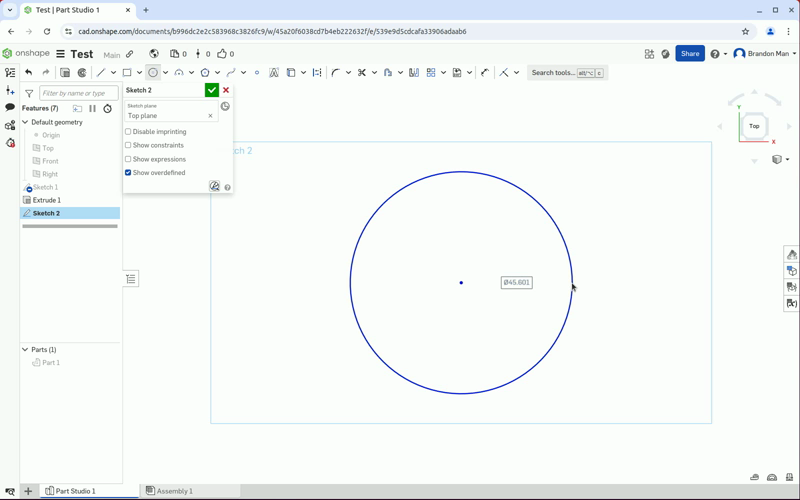
key(c)
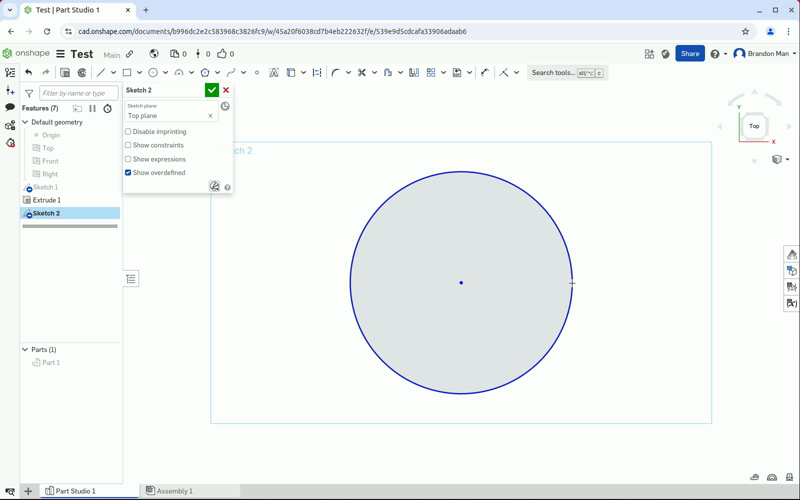
key_down(shift)
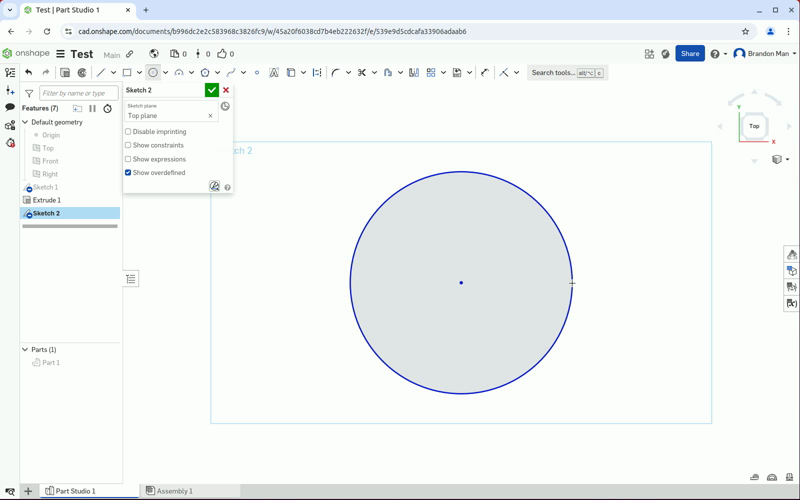
mouse_move(461, 282)
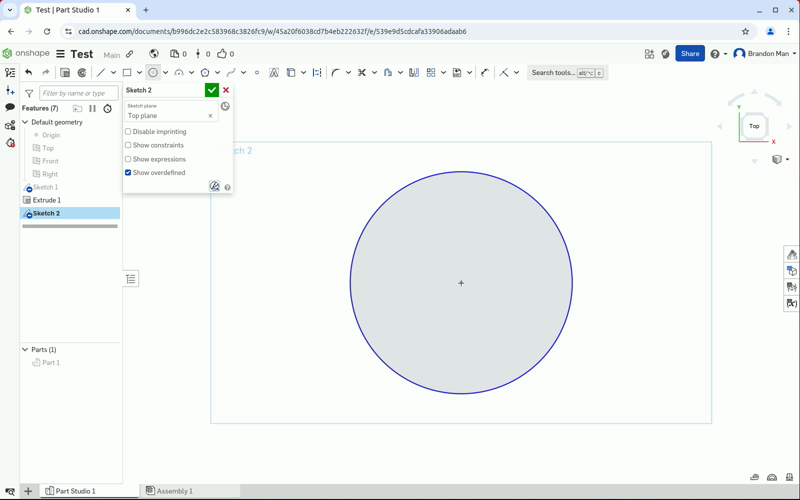
click(461, 282)
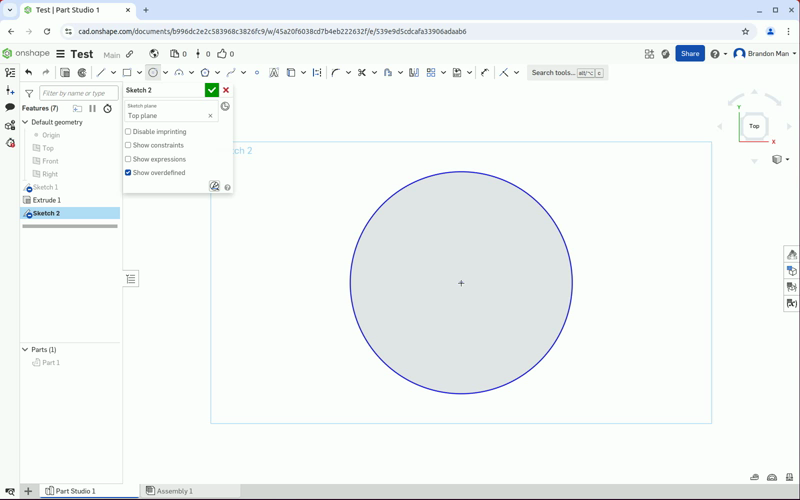
key_up(shift)
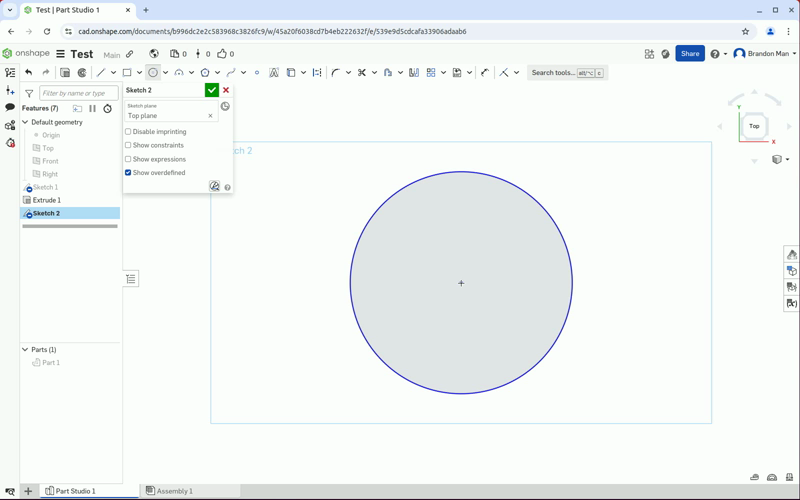
mouse_move(520, 282)
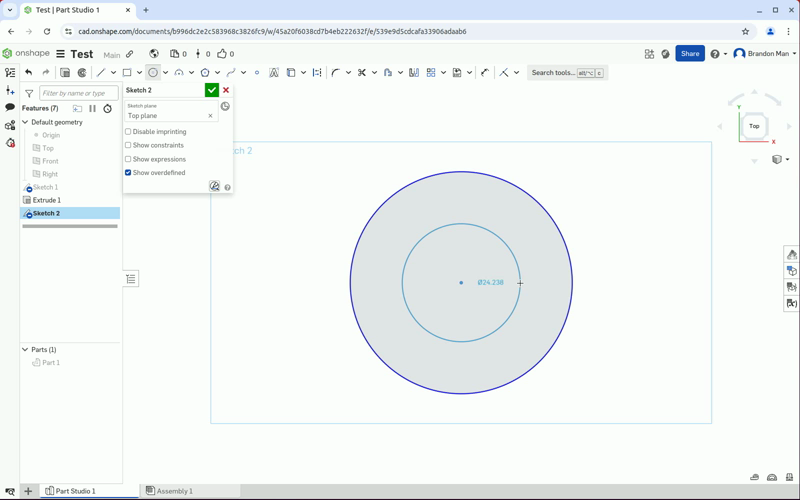
click(520, 282)
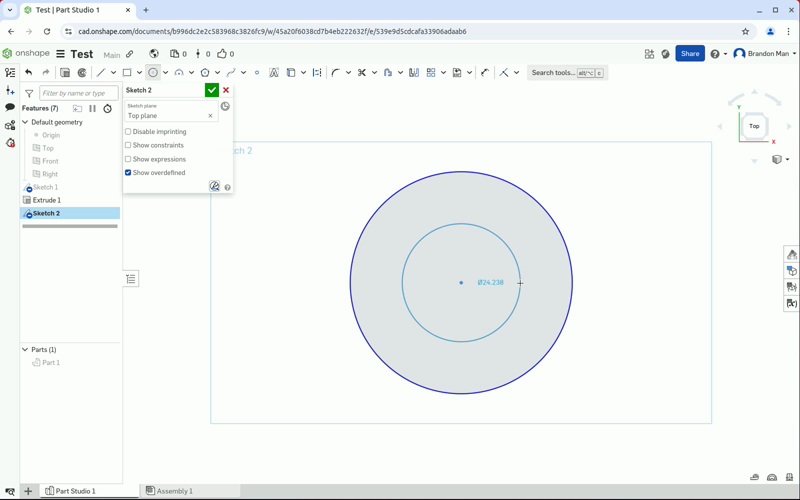
key(esc)
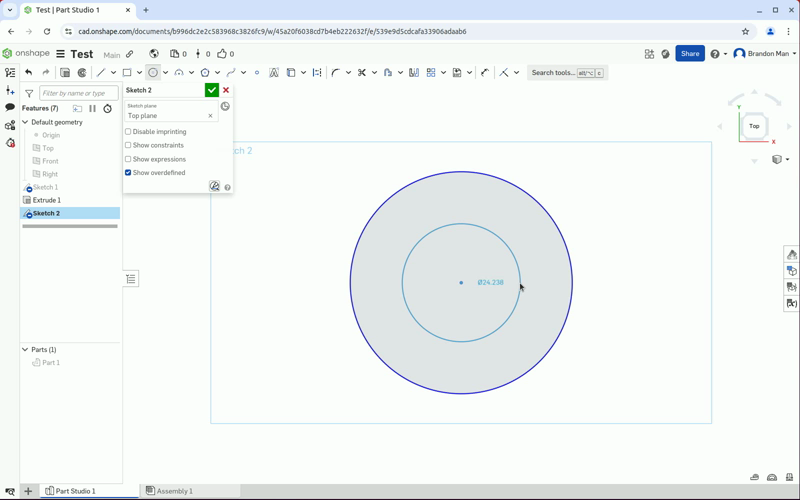
mouse_move(382, 279)
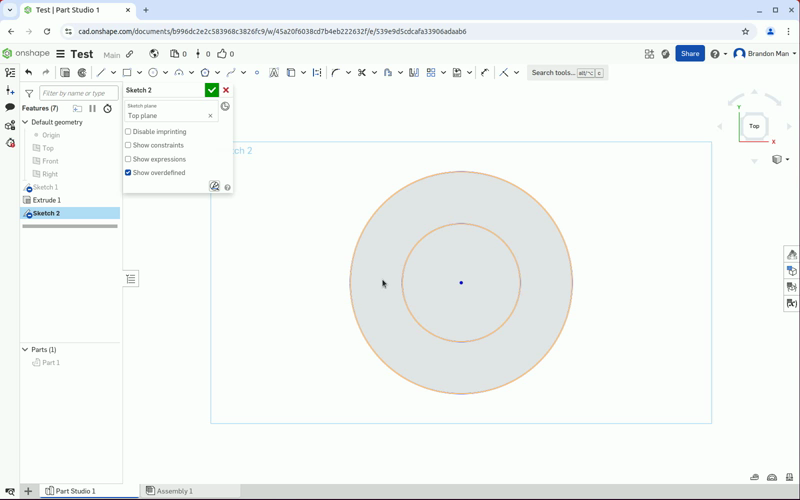
click(382, 279)
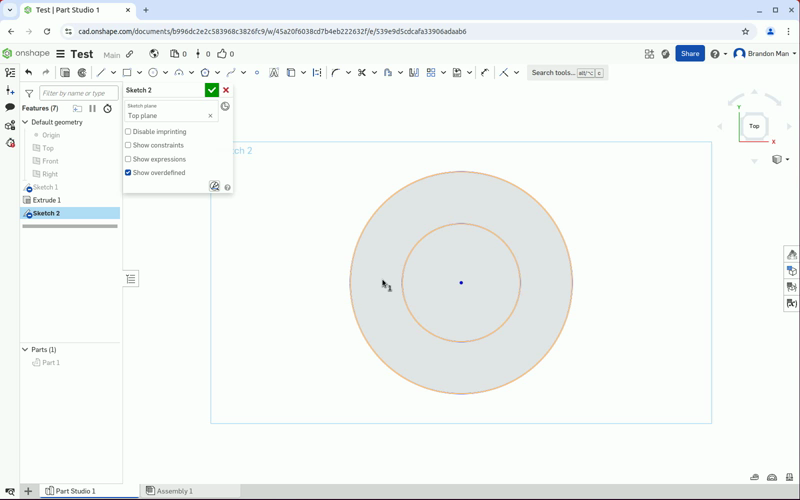
mouse_move(73, 352)
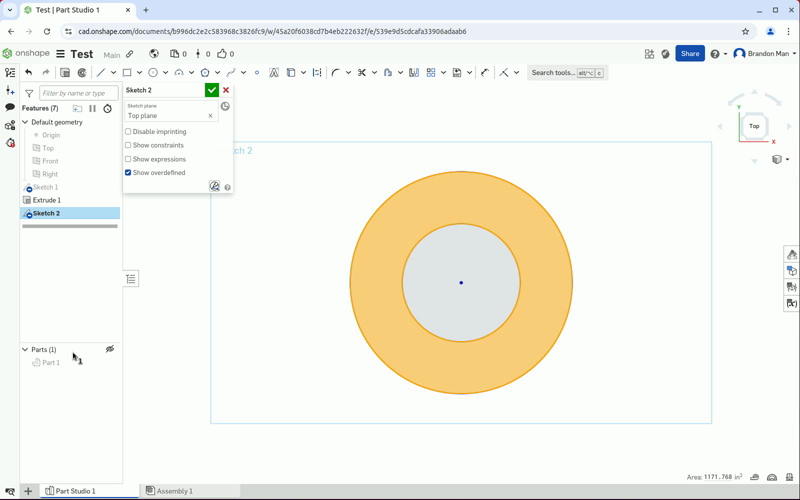
key(shift+y)
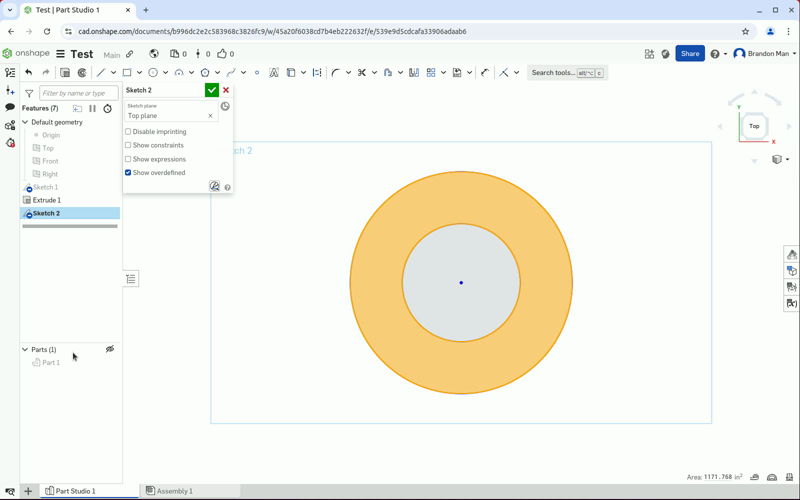
key(shift+e)
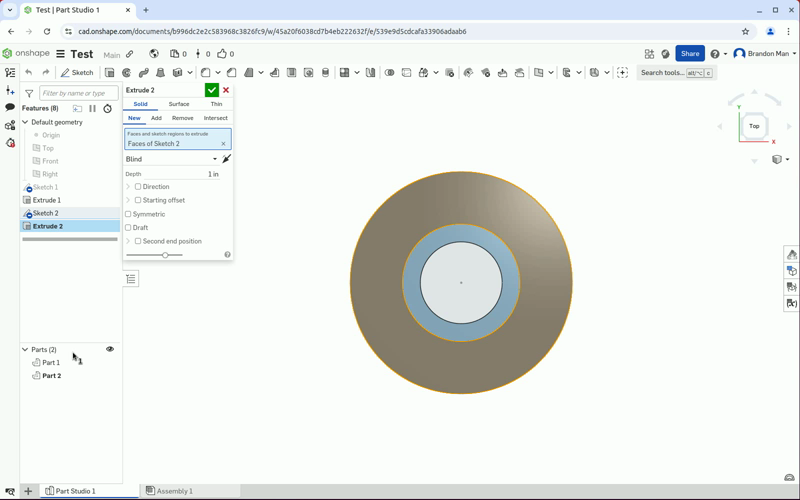
mouse_move(143, 106)
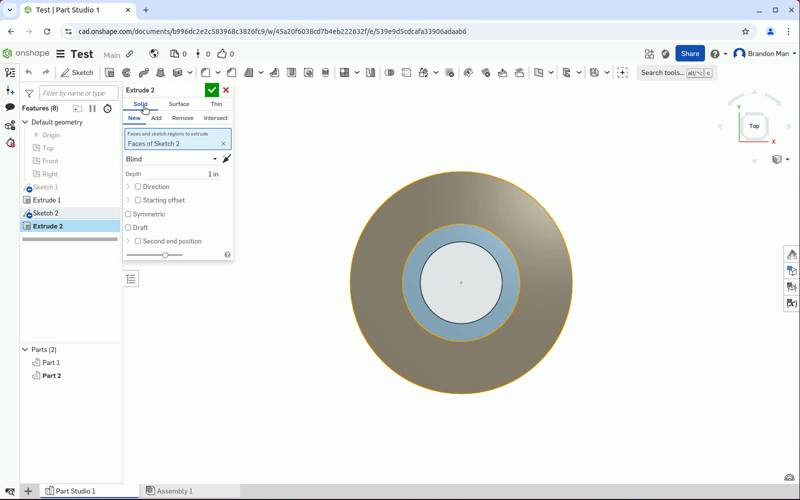
click(143, 106)
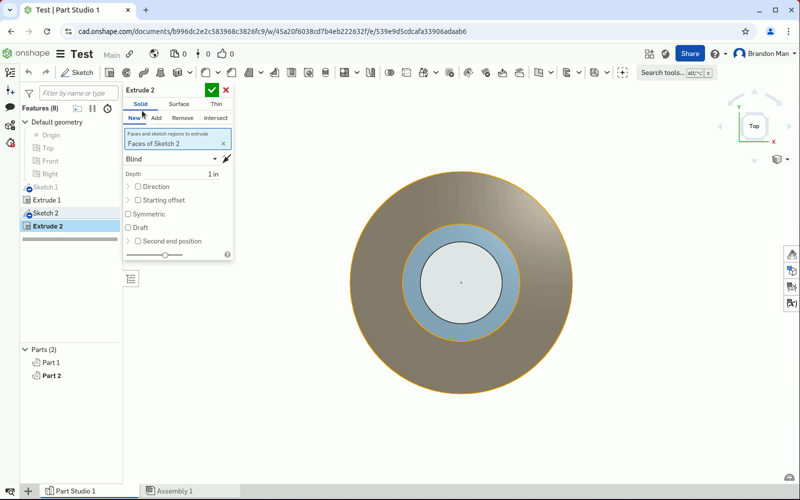
mouse_move(137, 120)
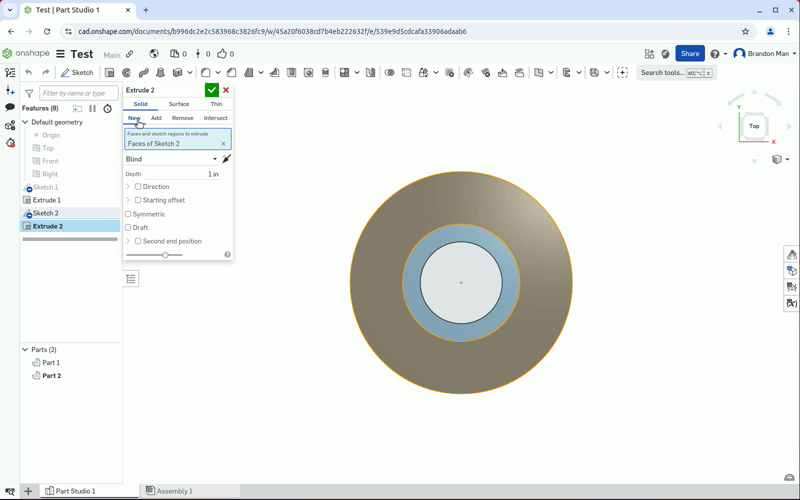
click(137, 120)
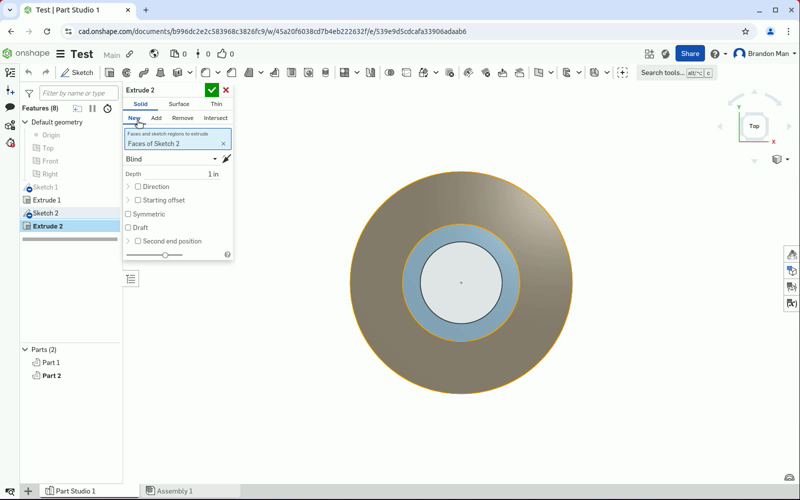
key(tab, 4)
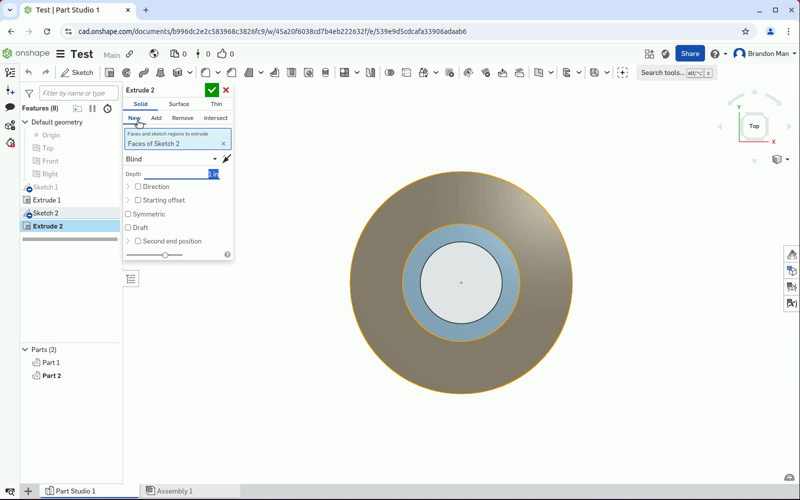
text(-2.166)
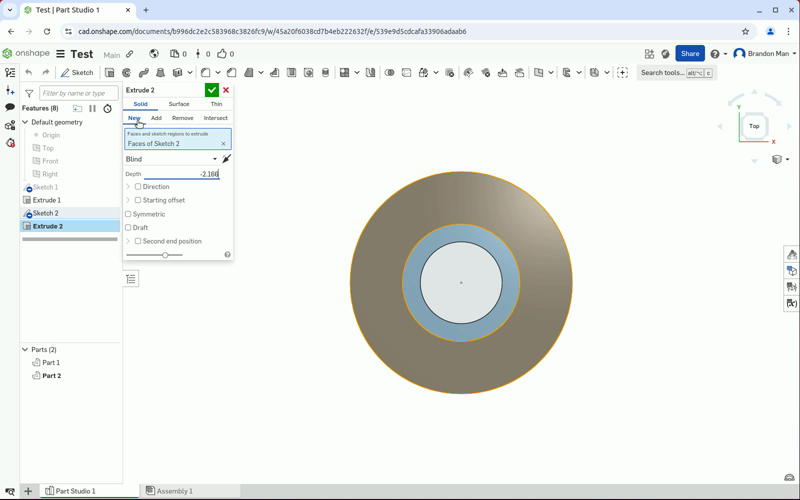
key(enter)
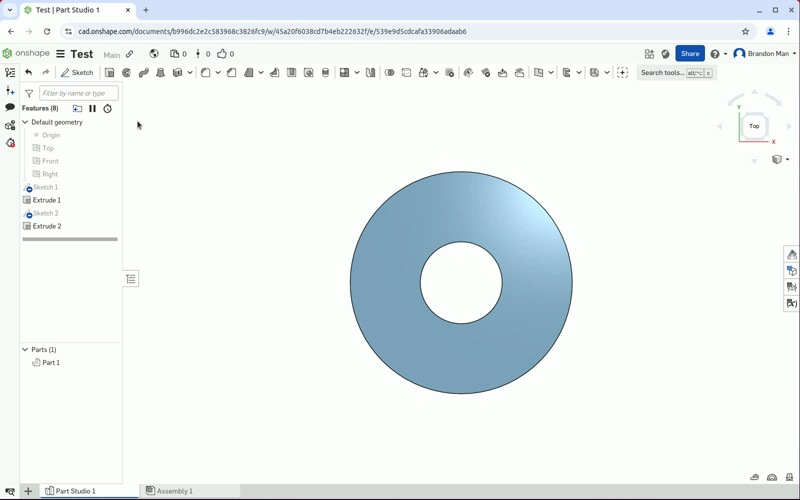
key(shift+h)
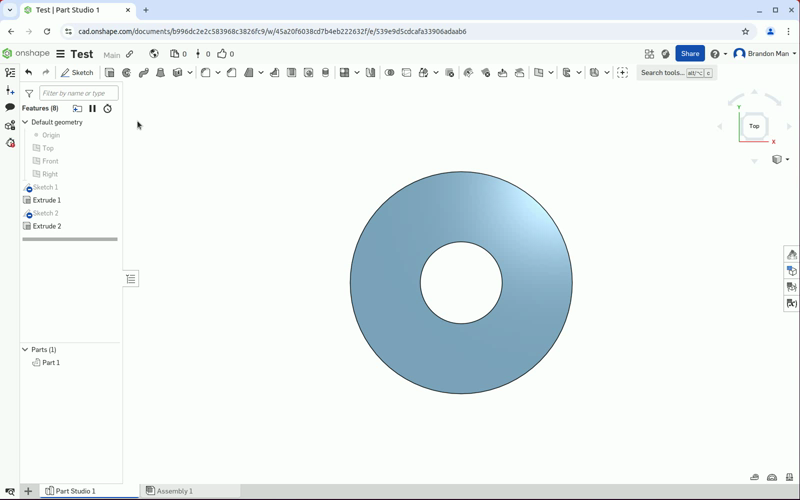
key(shift+h)
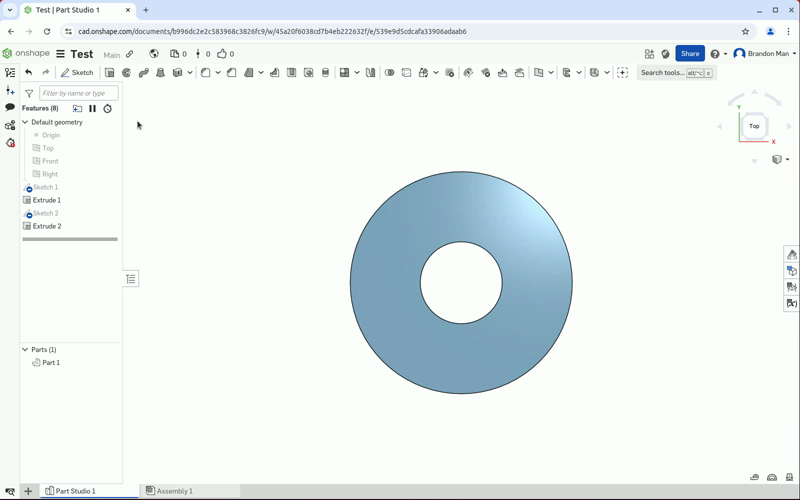
mouse_move(73, 189)
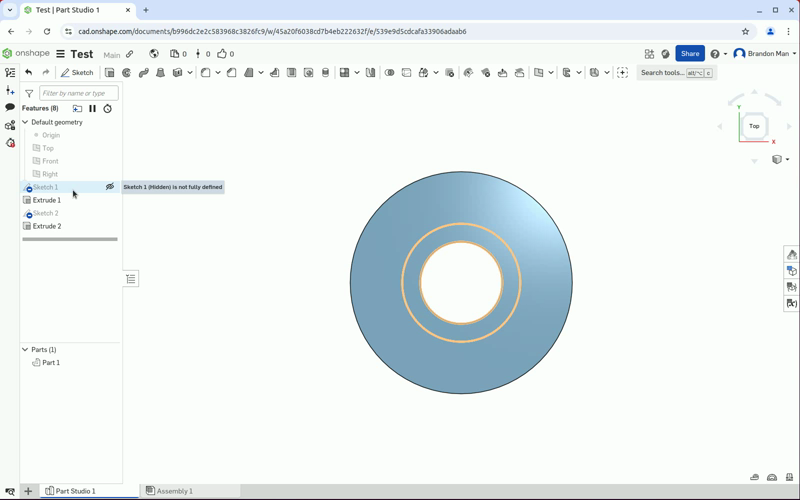
click(73, 189)
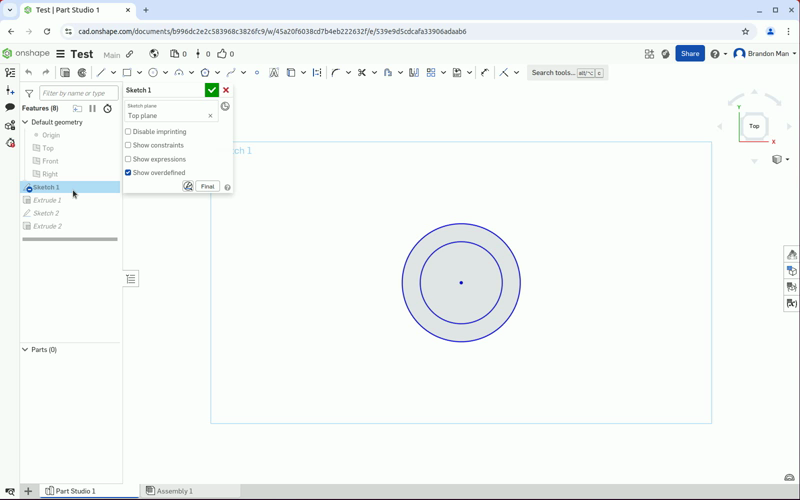
mouse_move(229, 92)
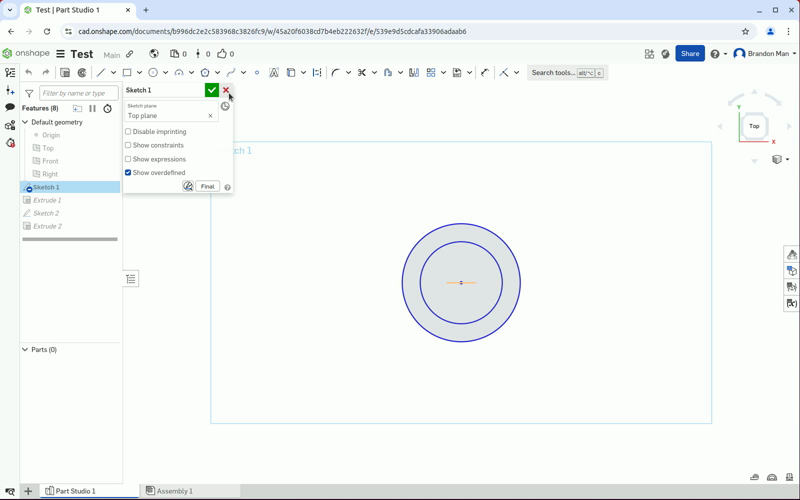
click(229, 92)
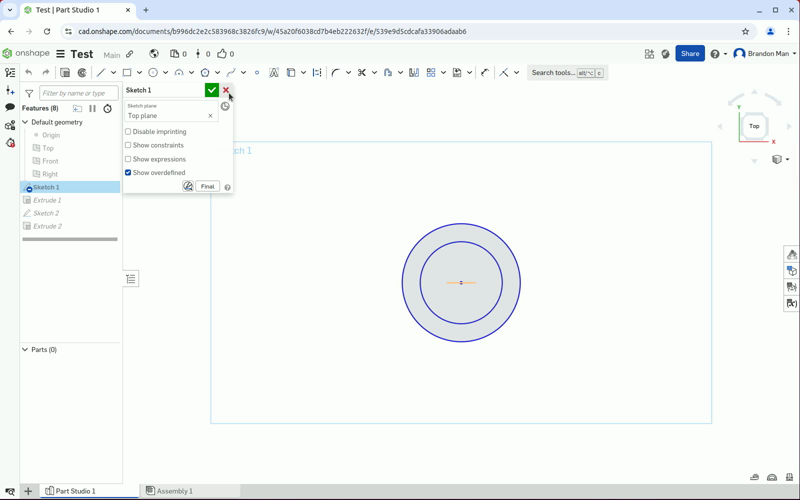
key(shift+s)
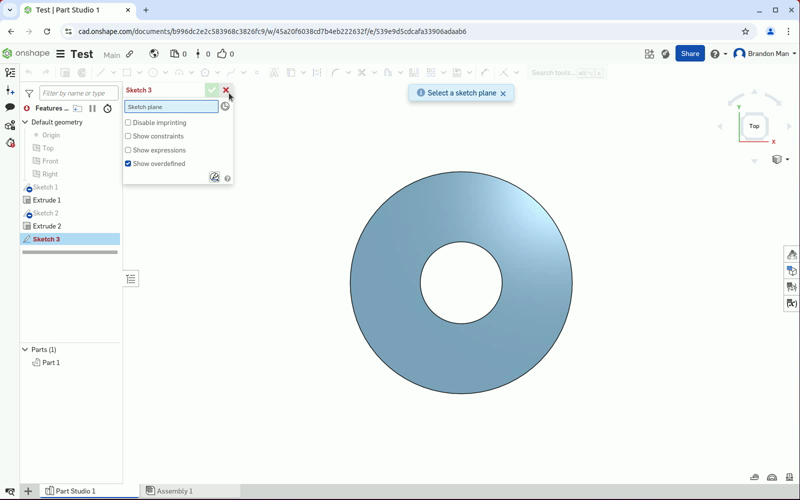
mouse_move(73, 150)
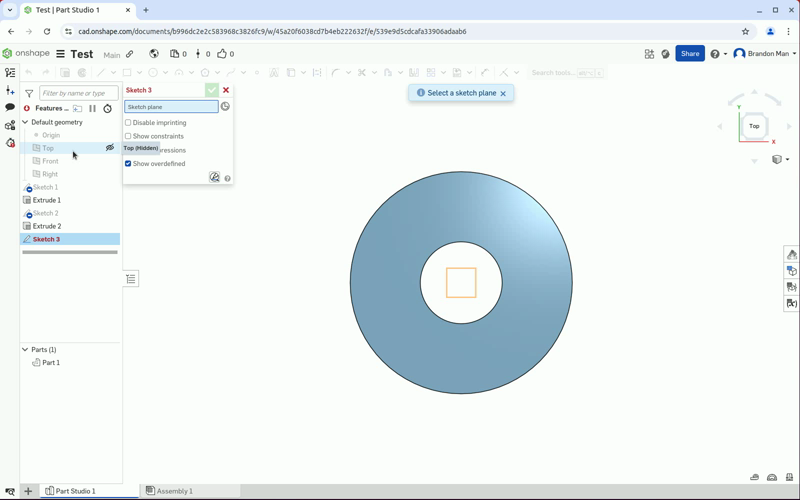
click(73, 150)
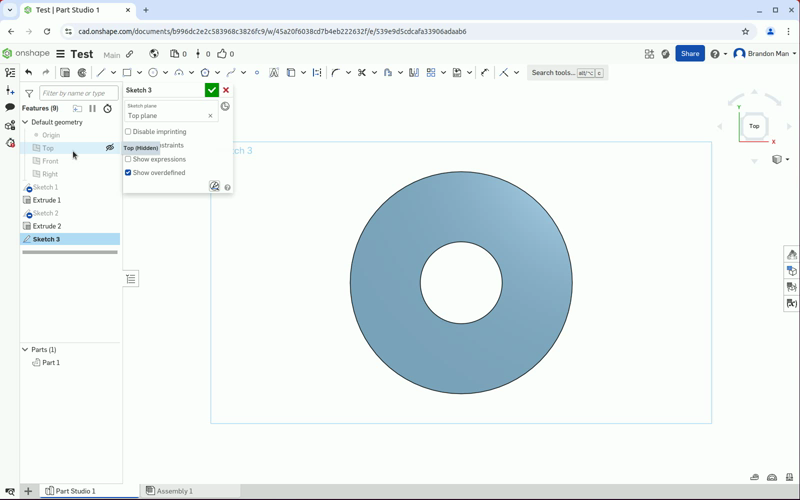
mouse_move(73, 352)
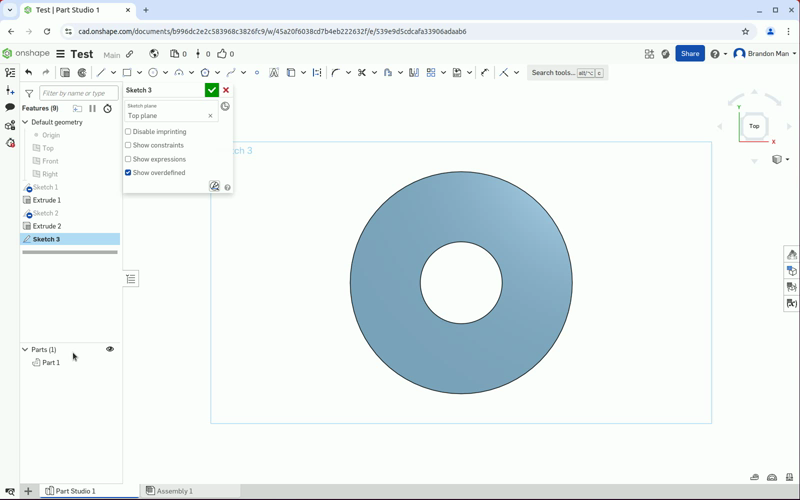
key(y)
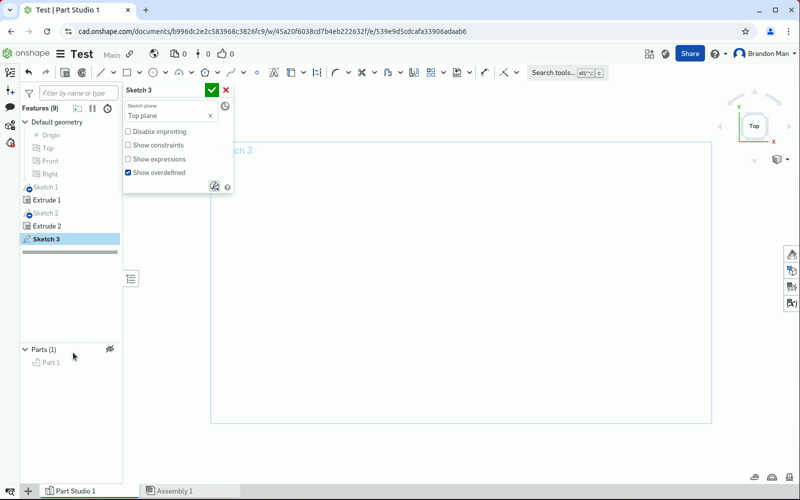
key(c)
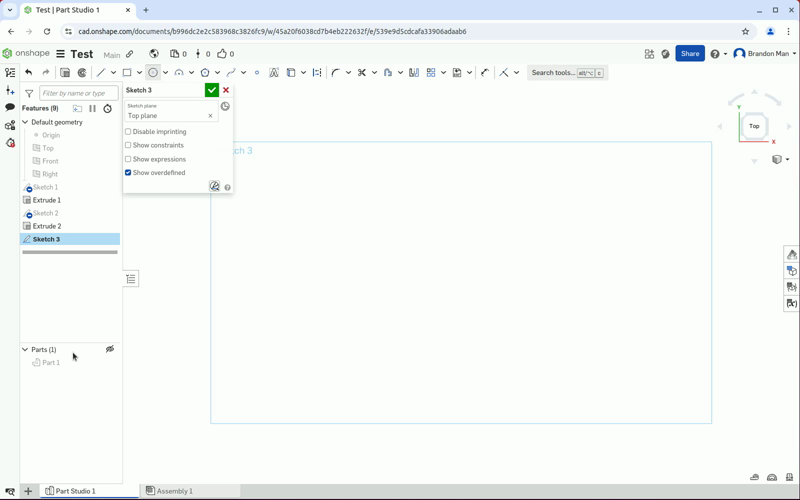
key_down(shift)
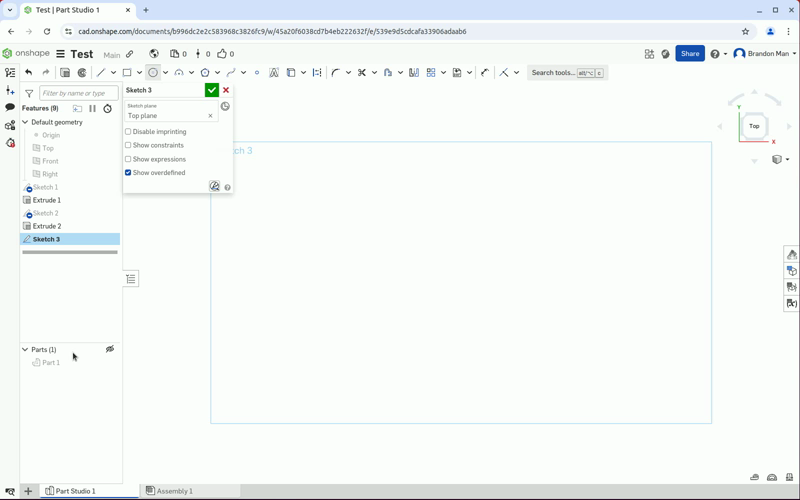
mouse_move(461, 282)
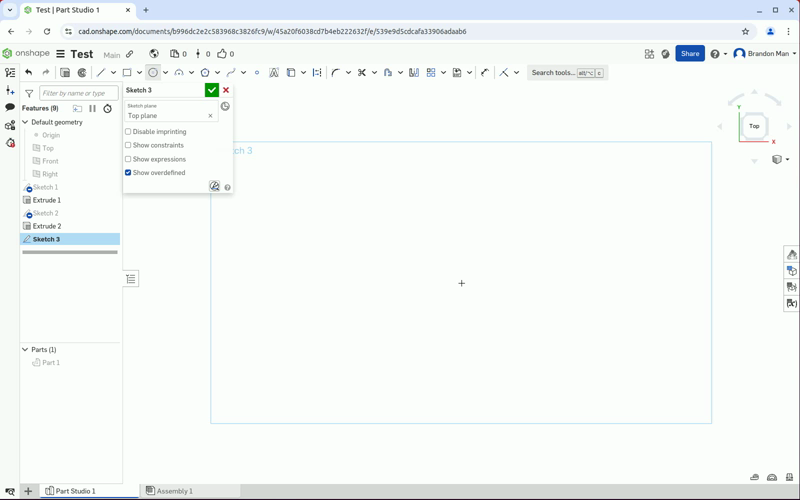
click(461, 282)
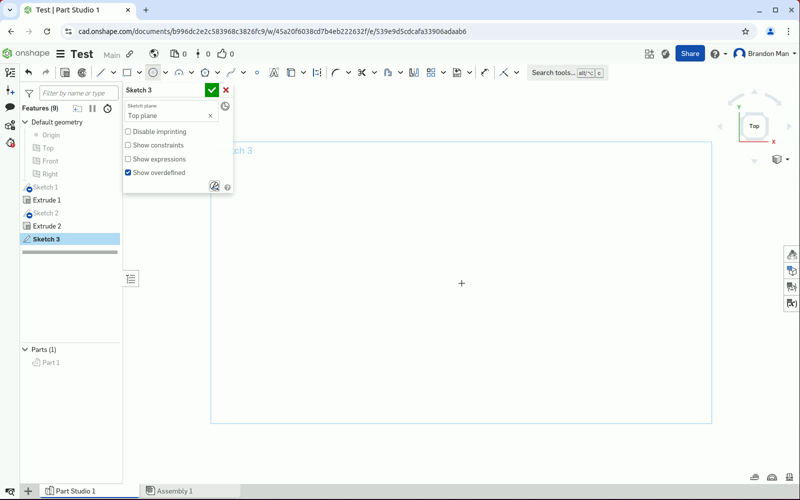
key_up(shift)
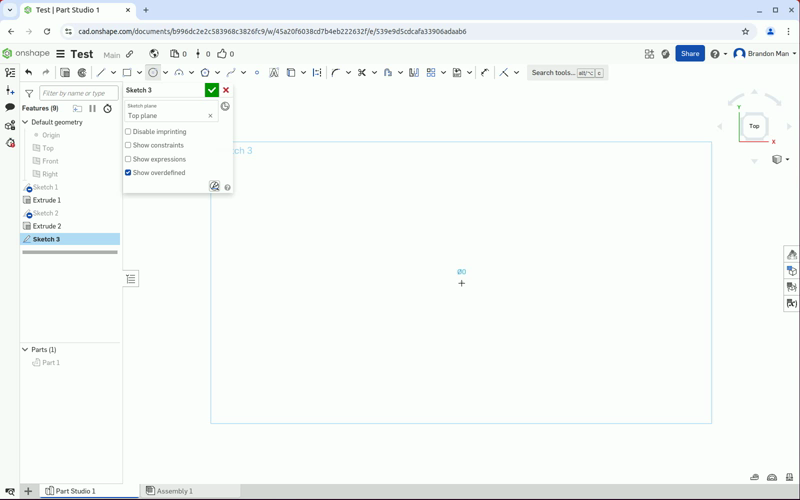
mouse_move(504, 282)
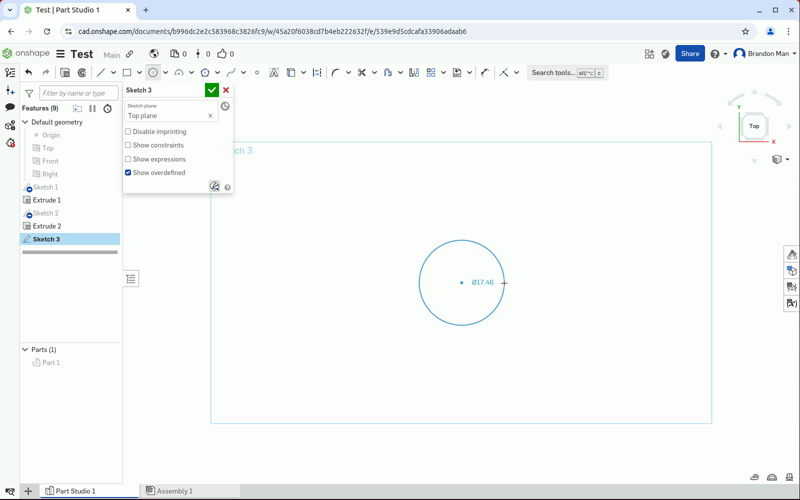
click(504, 282)
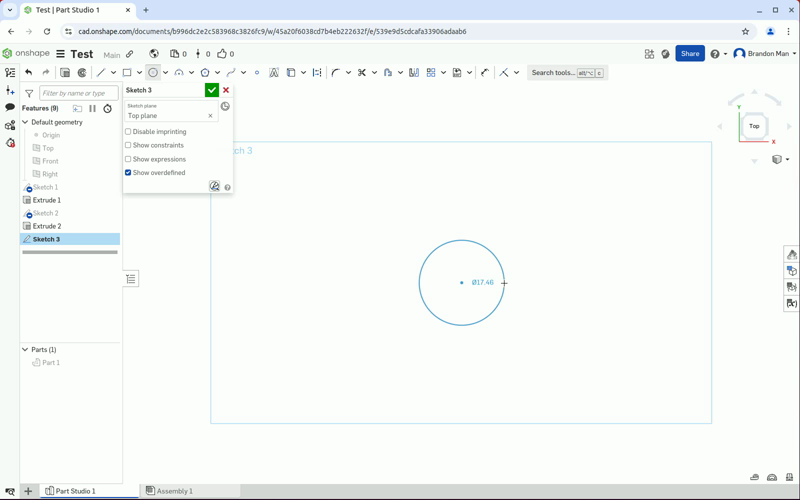
key(esc)
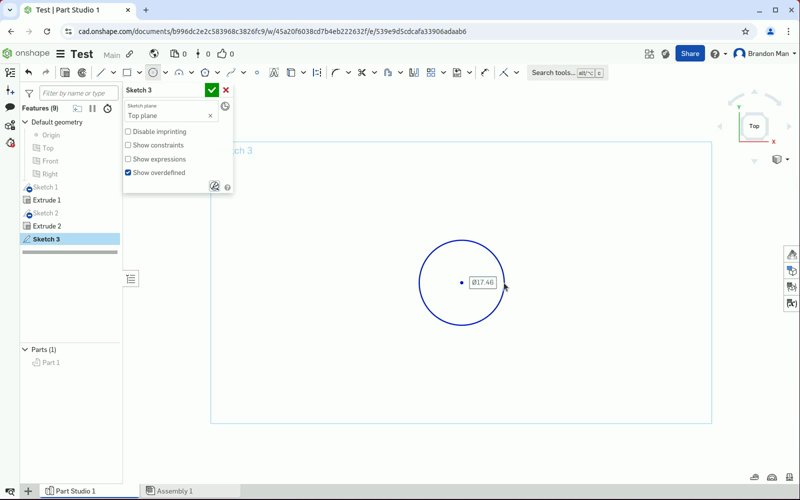
mouse_move(480, 309)
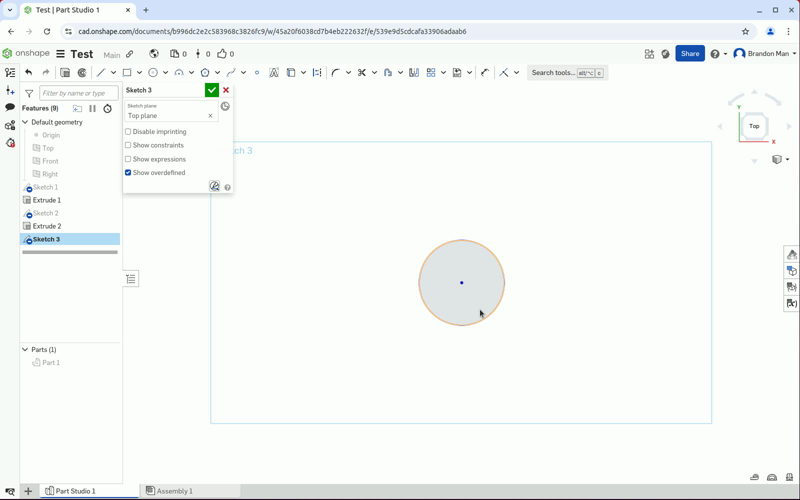
click(480, 309)
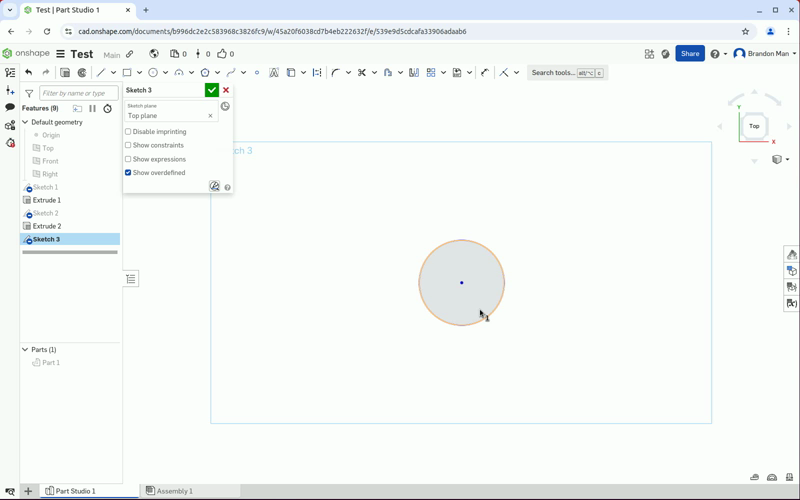
mouse_move(73, 352)
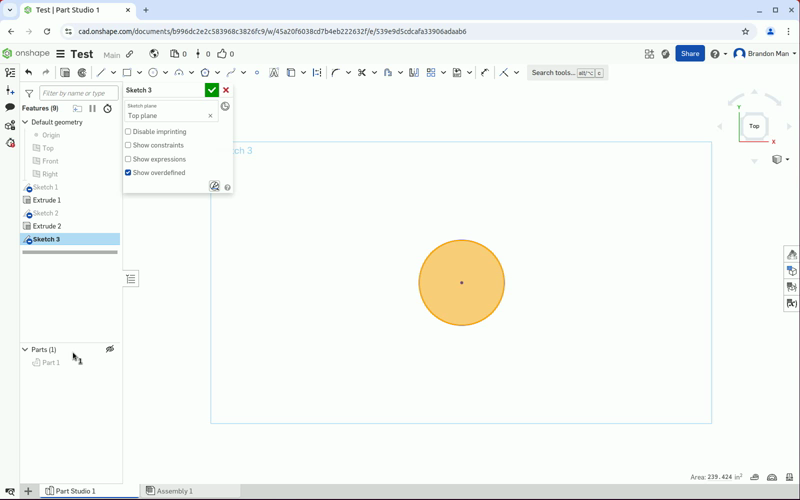
key(shift+y)
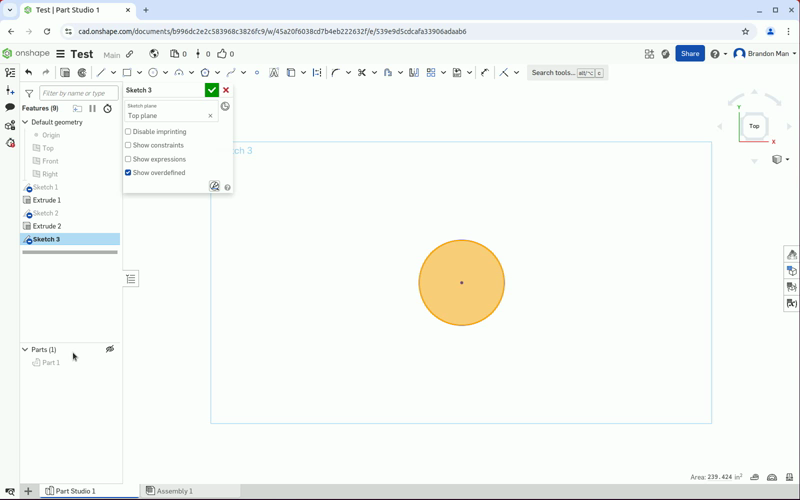
key(shift+e)
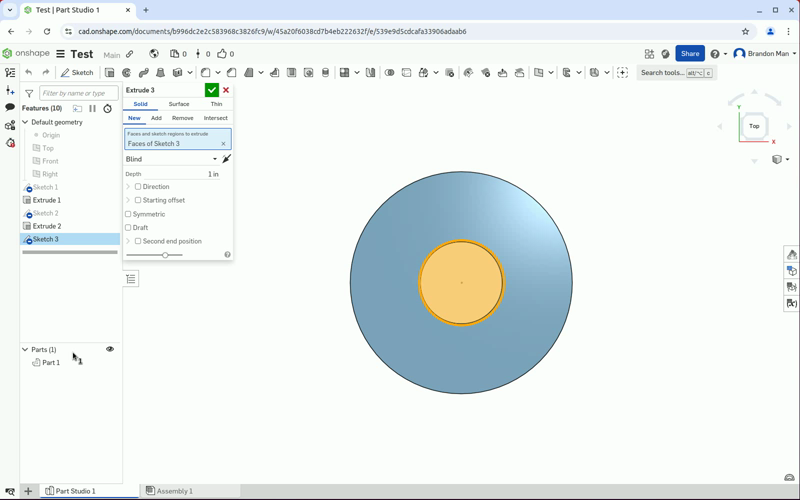
mouse_move(143, 106)
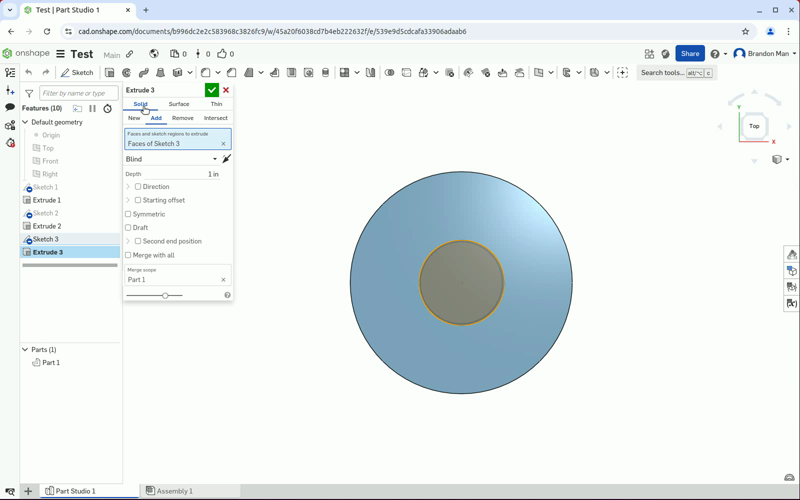
click(143, 106)
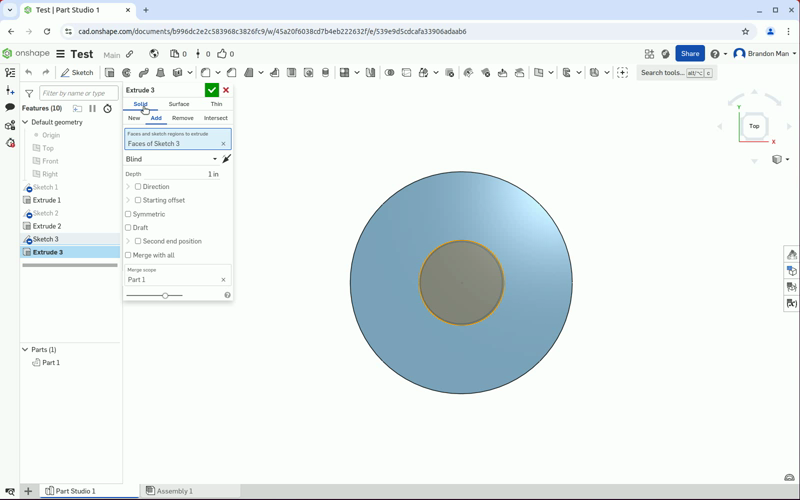
mouse_move(137, 120)
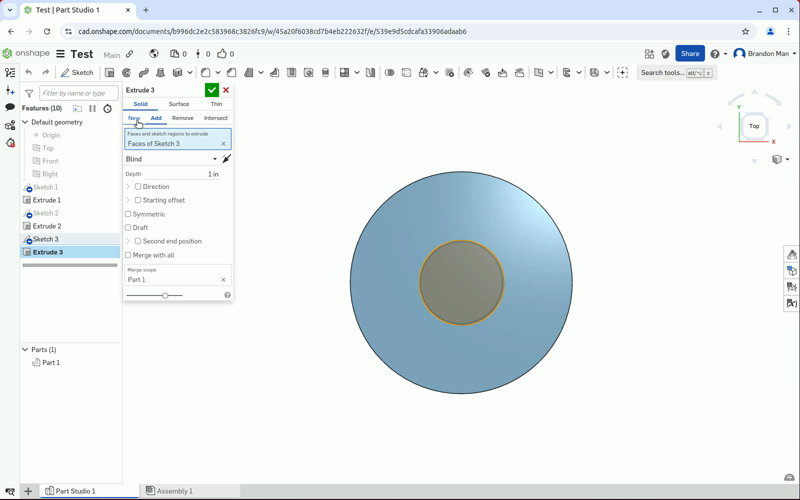
click(137, 120)
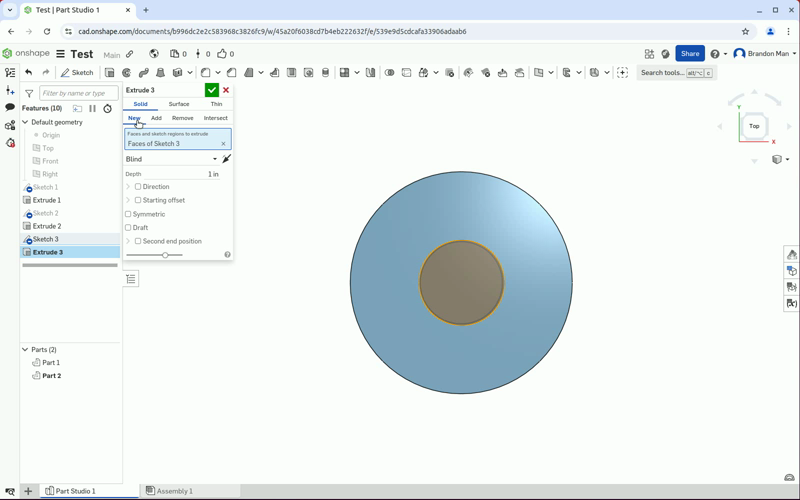
key(tab, 4)
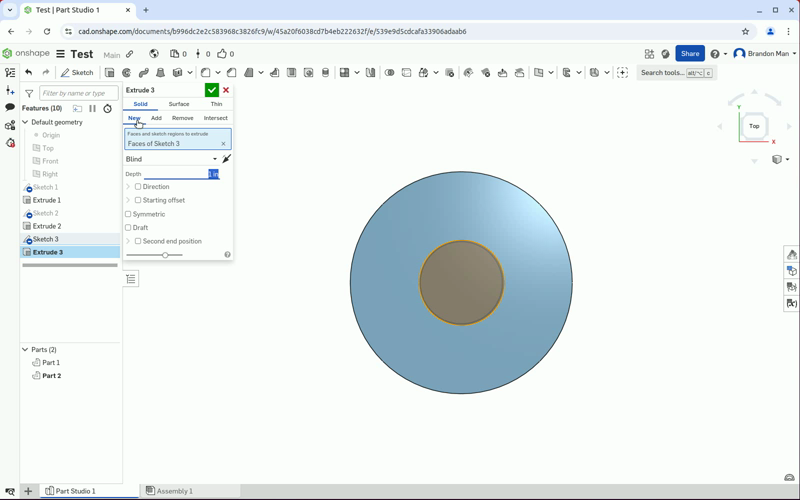
text(-9.388)
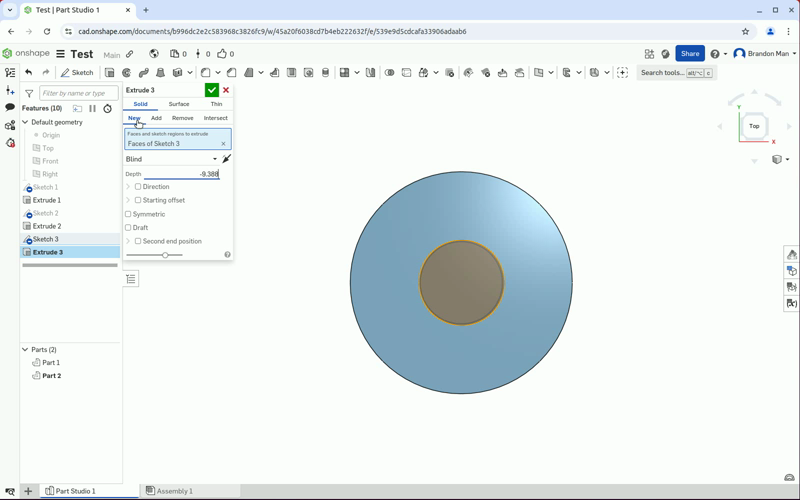
key(enter)
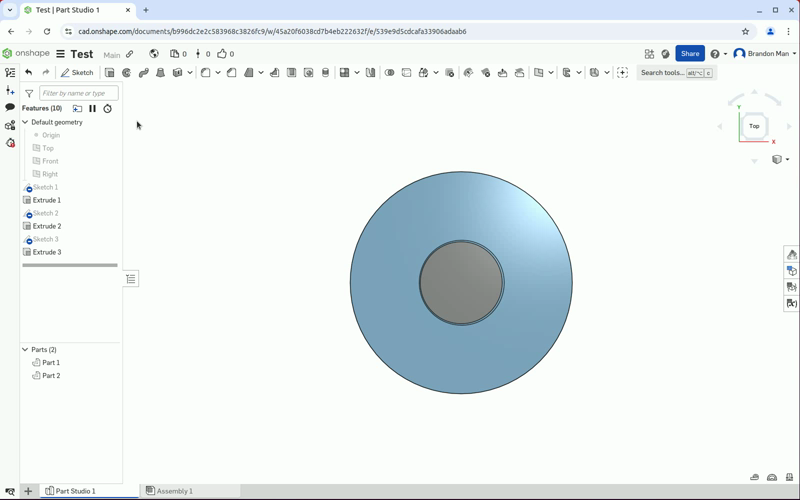
key(shift+h)
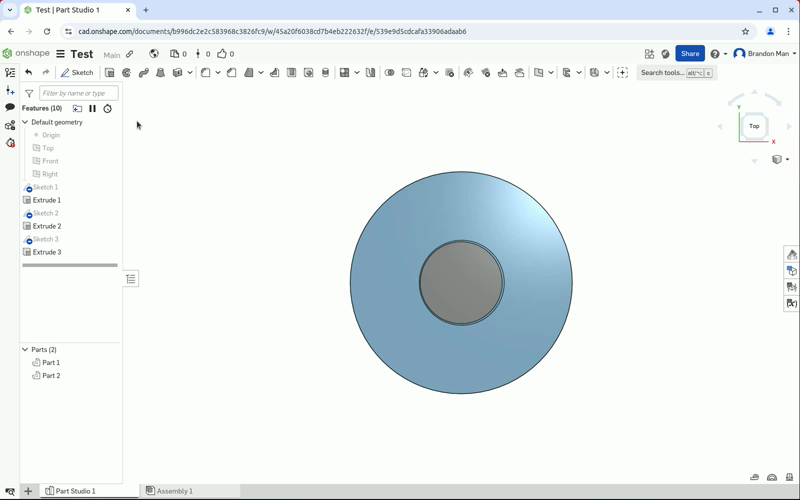
key(shift+h)
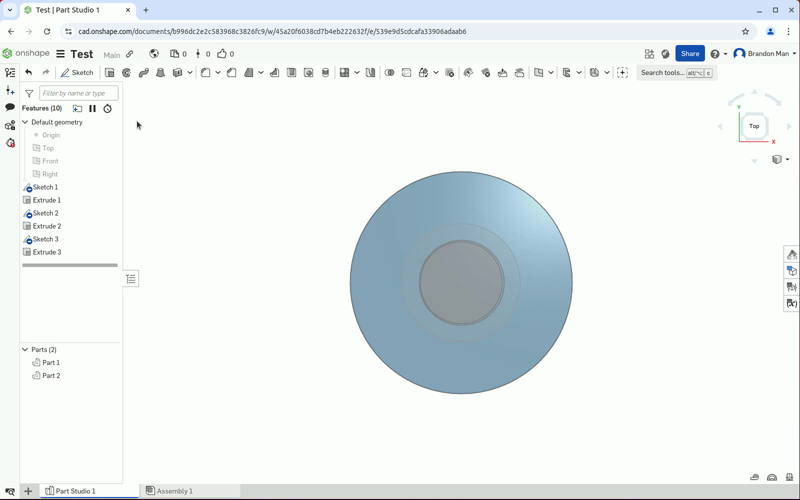
key(shift+7)
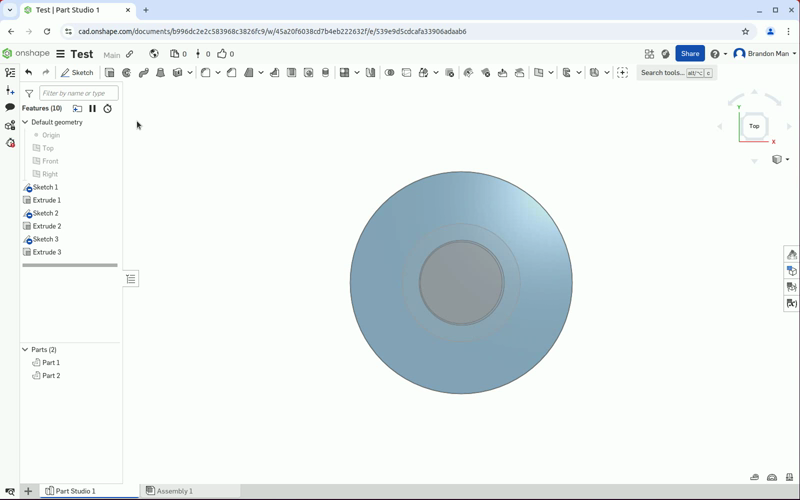
key(up, 3)
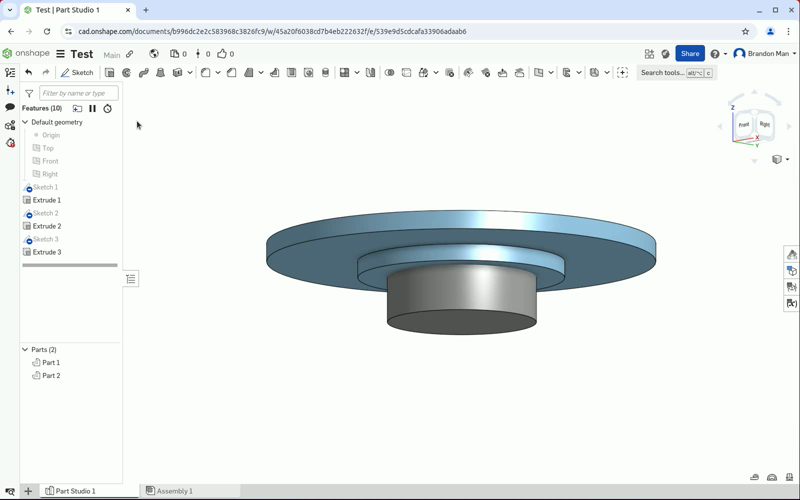
key(left, 3)
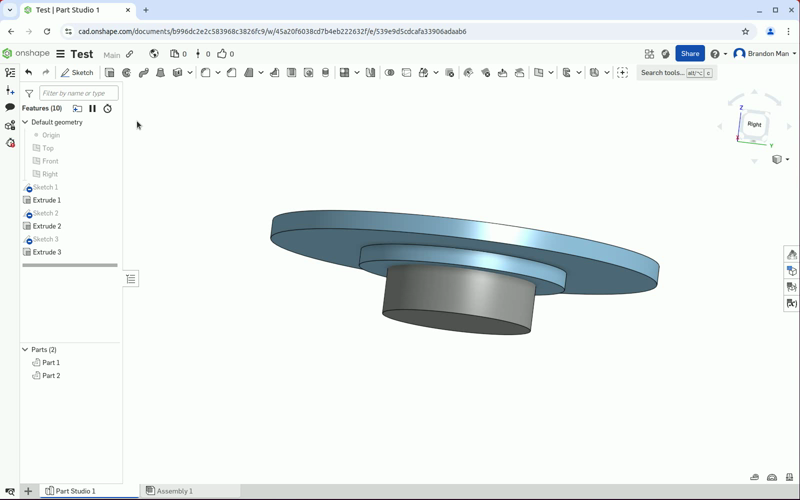
key(right, 3)
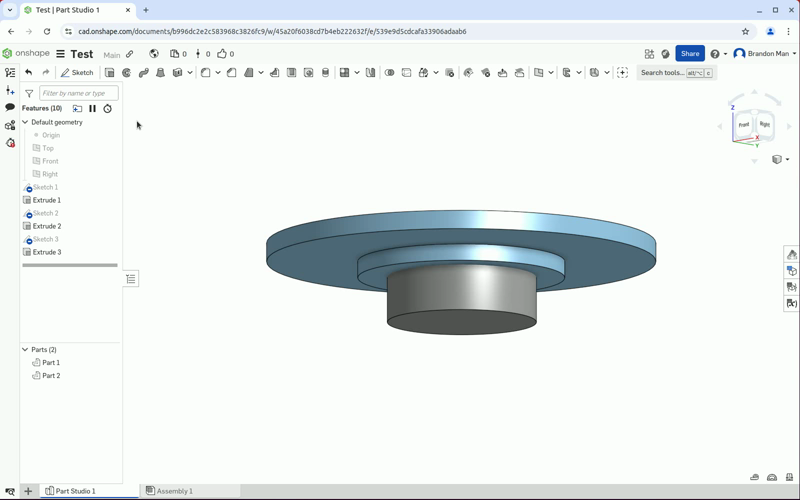
key(down, 3)
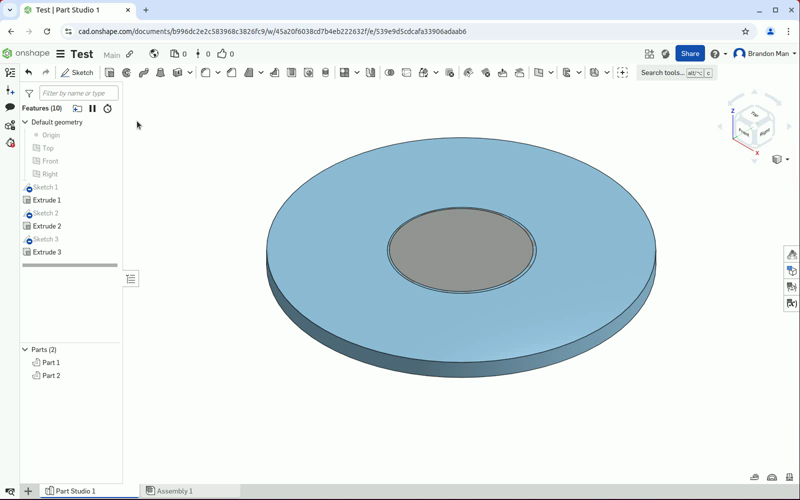
mouse_move(73, 189)
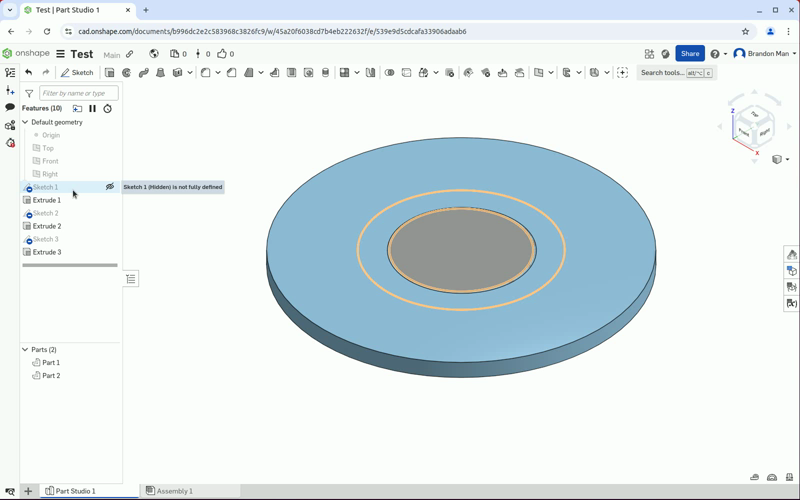
click(73, 189)